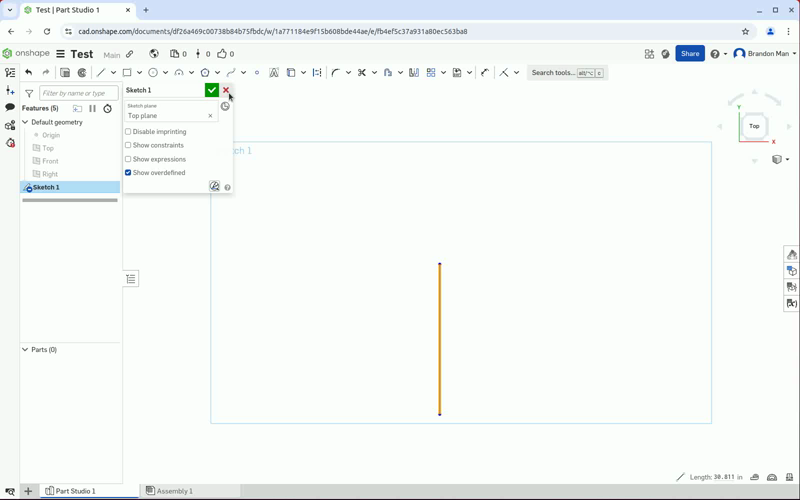
key(shift+h)
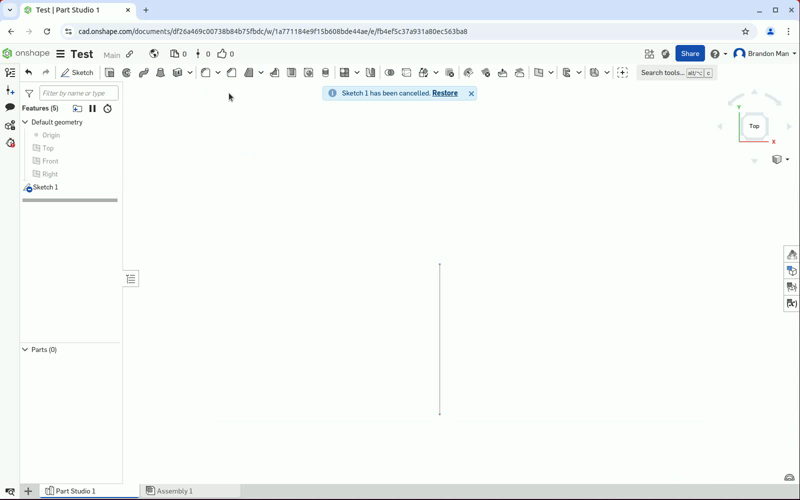
key(shift+s)
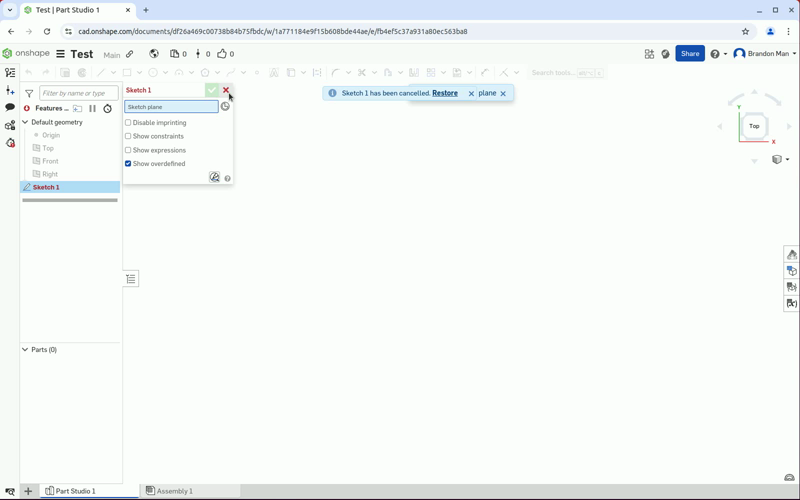
mouse_move(73, 150)
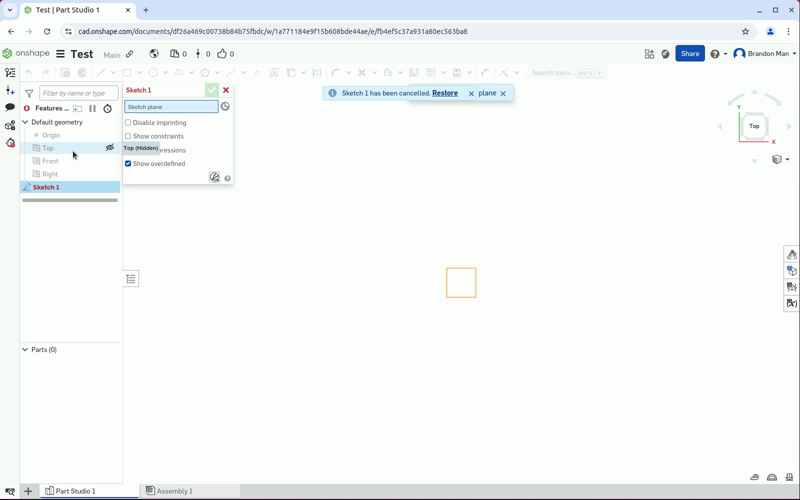
click(73, 150)
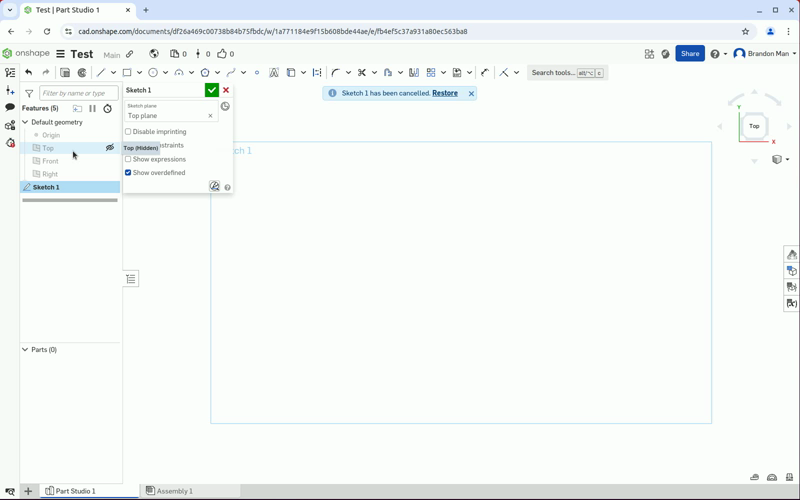
mouse_move(73, 352)
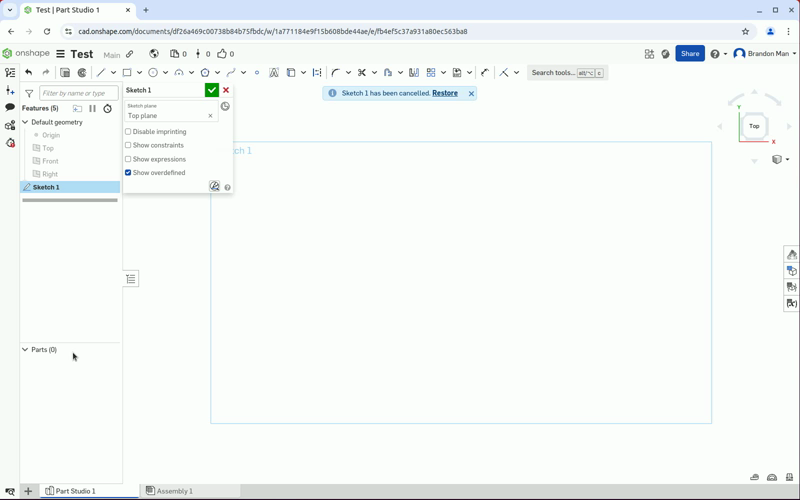
key(y)
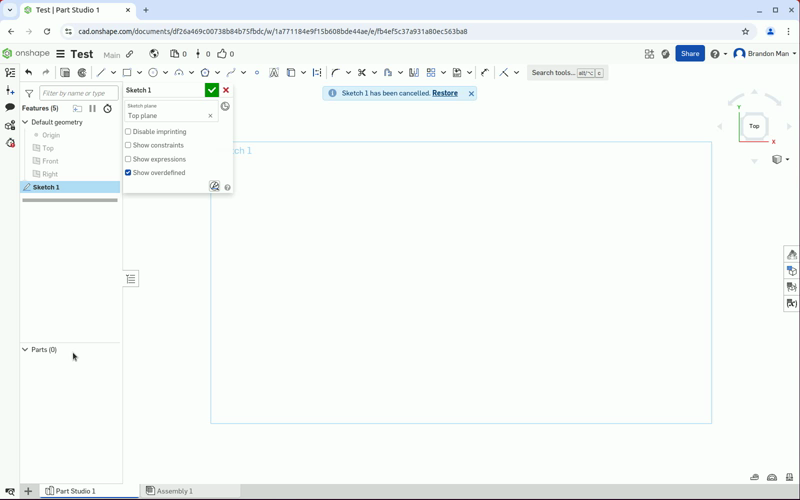
key(c)
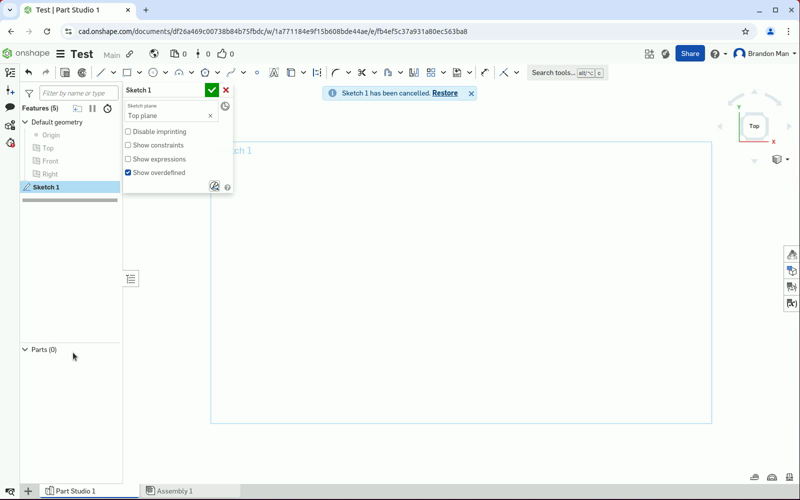
key_down(shift)
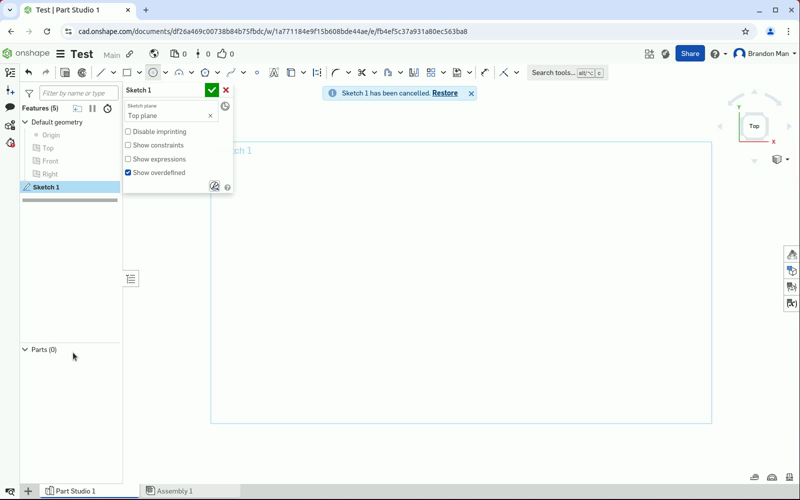
mouse_move(417, 275)
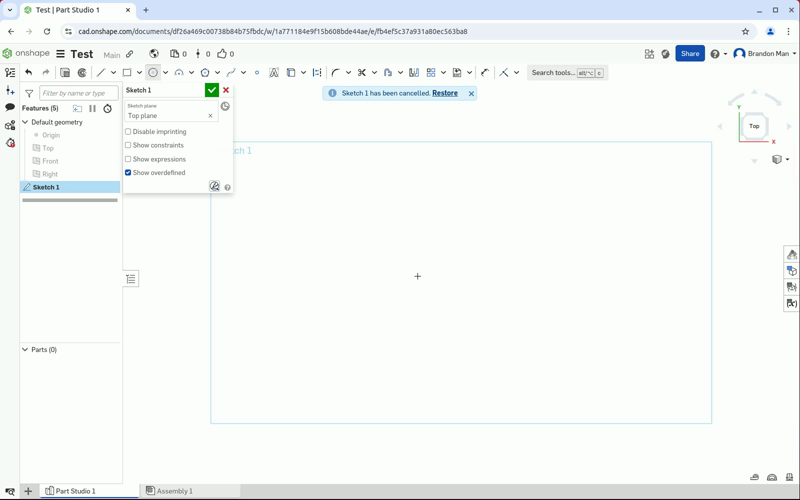
click(417, 275)
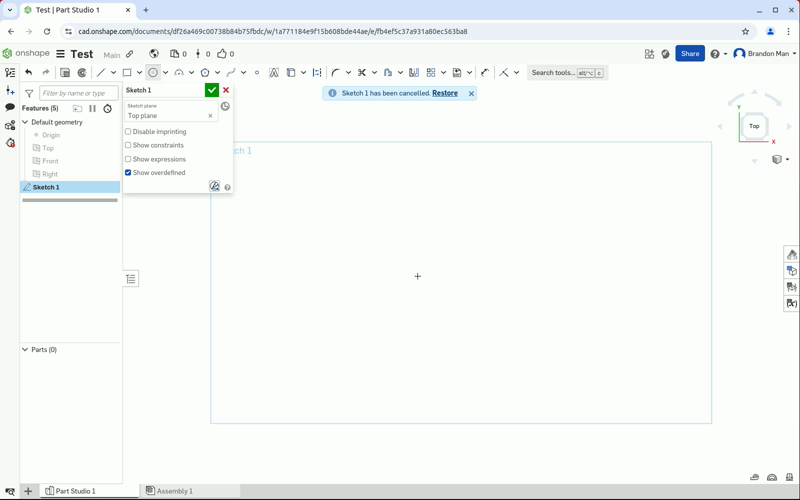
key_up(shift)
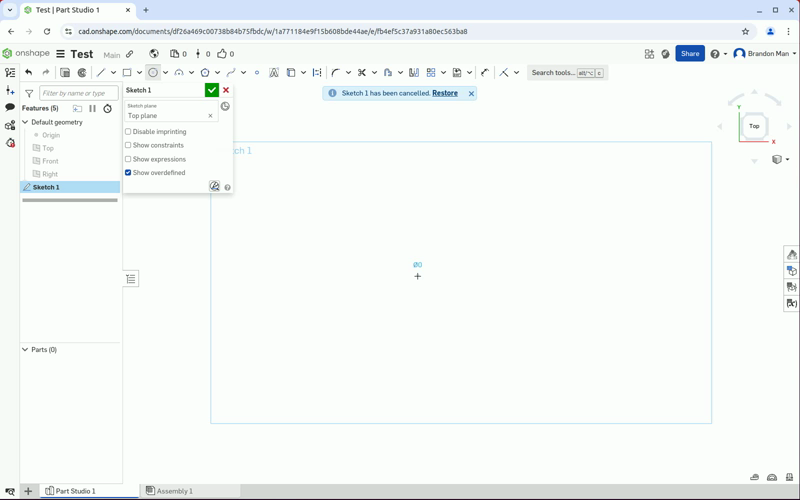
mouse_move(487, 275)
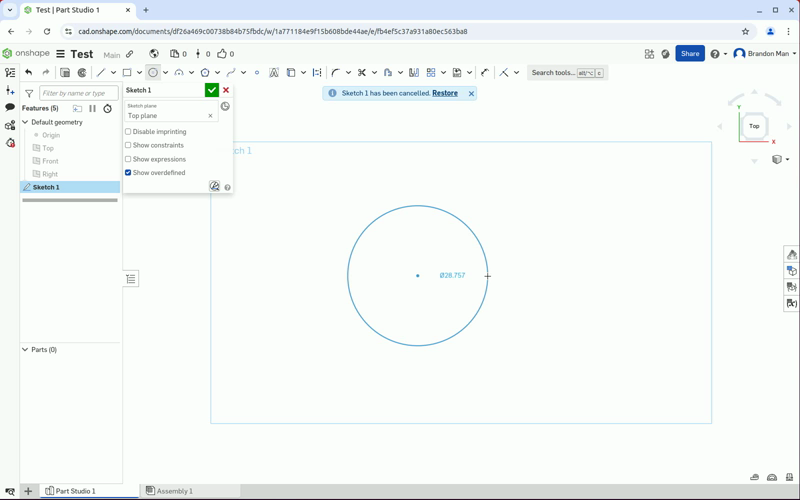
click(487, 275)
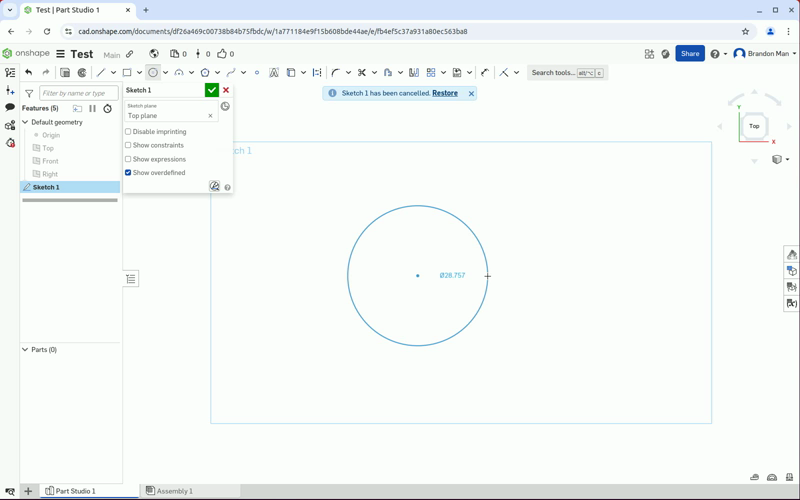
key(esc)
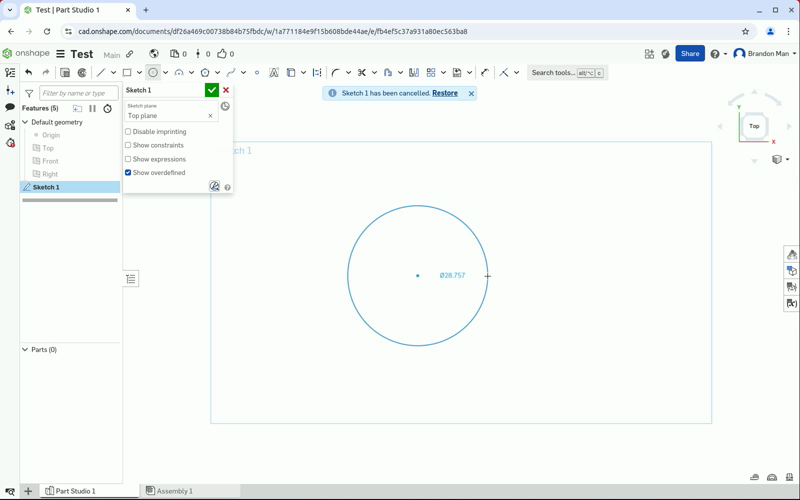
key(l)
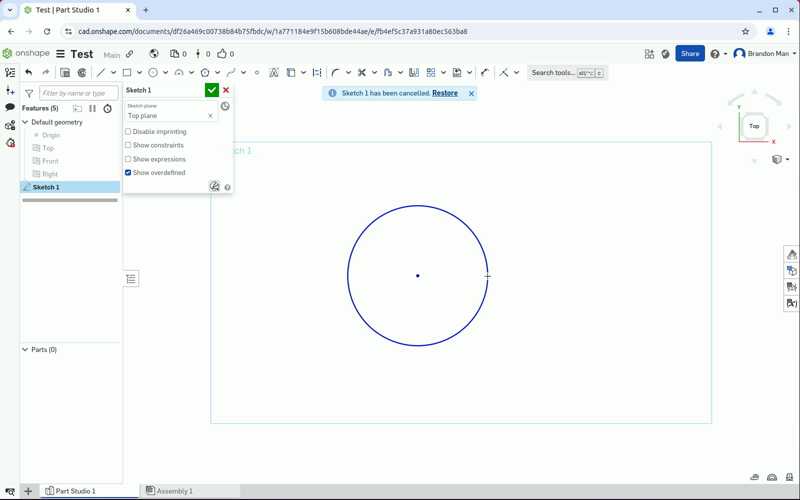
key_down(shift)
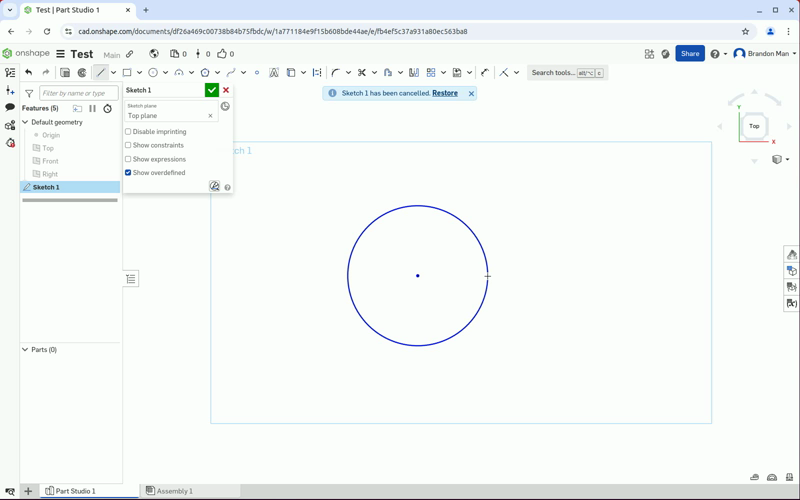
mouse_move(457, 293)
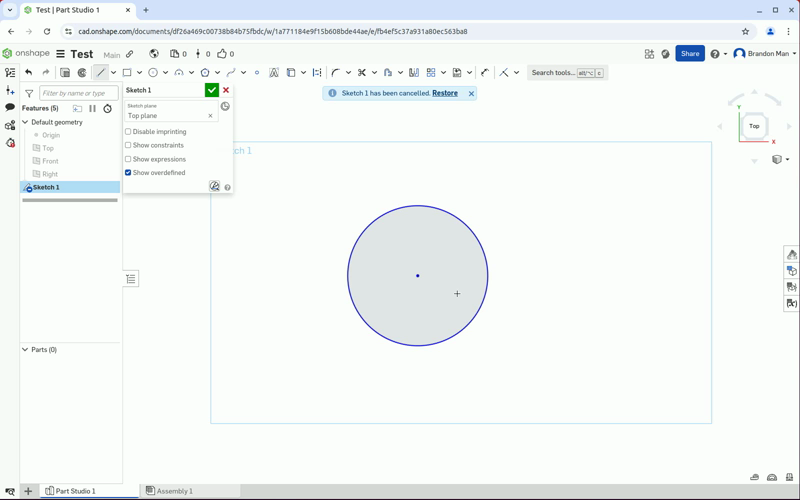
click(457, 293)
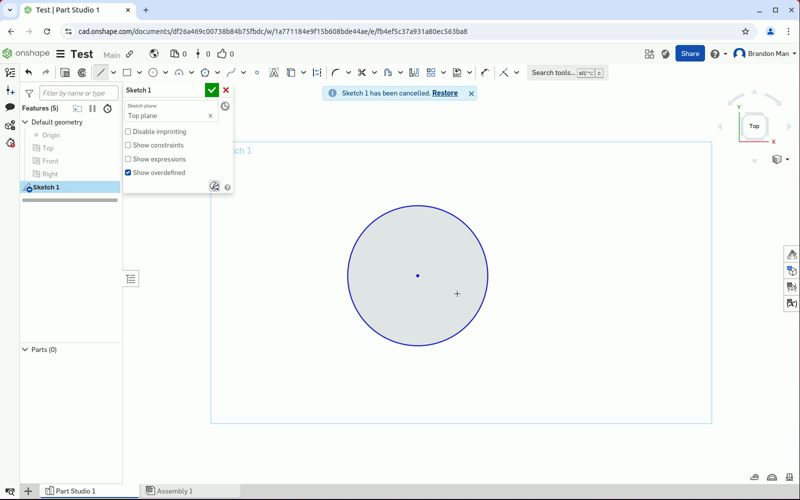
key_up(shift)
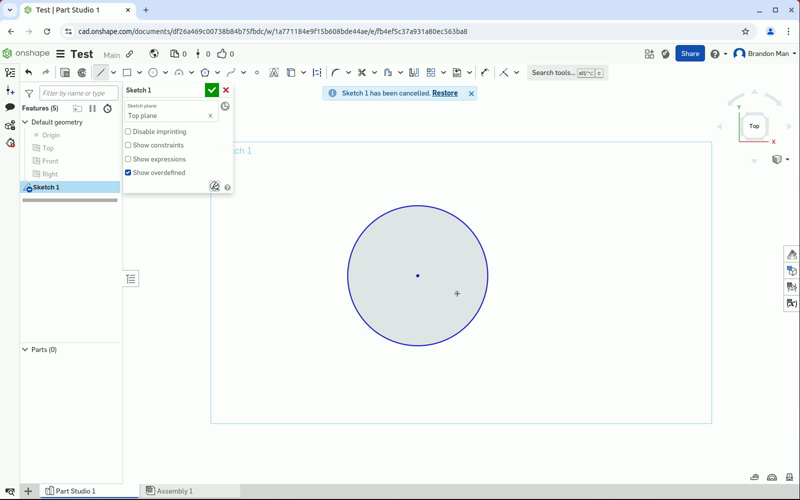
key_down(shift)
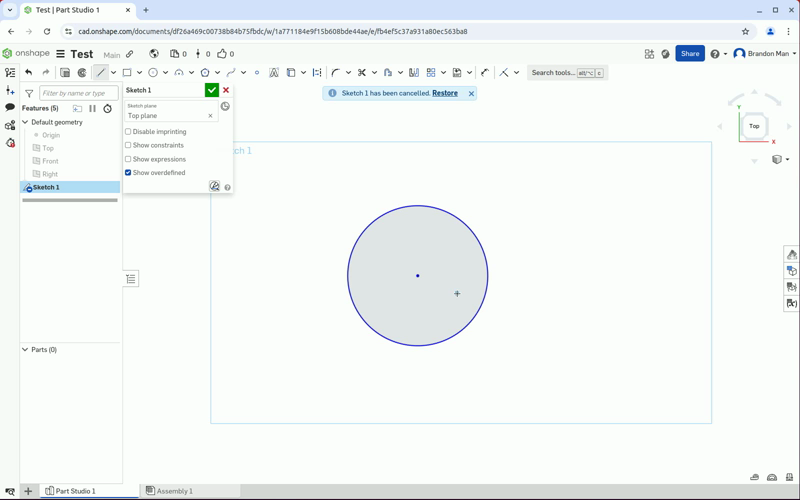
mouse_move(487, 293)
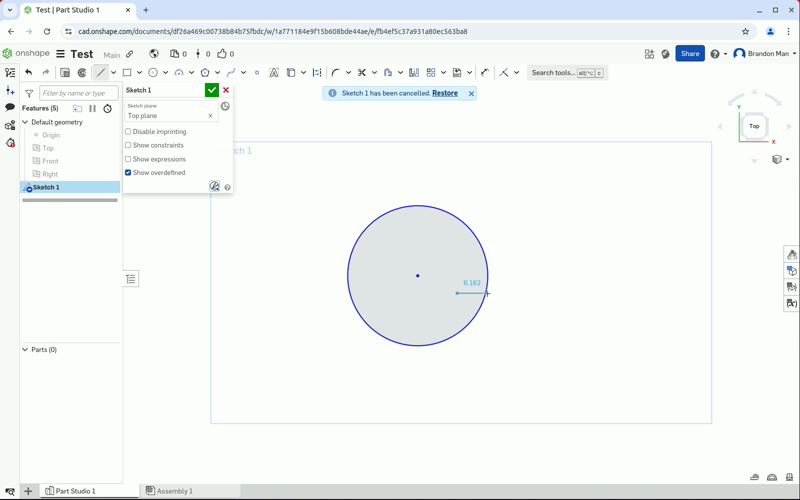
mouse_move(461, 293)
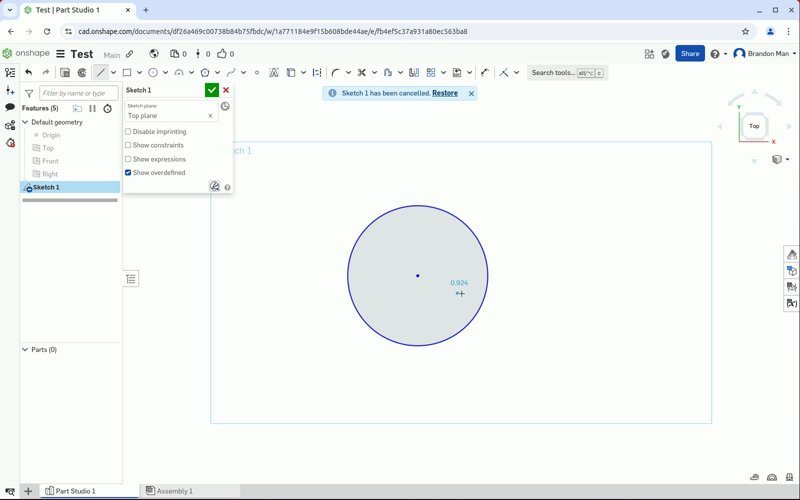
scroll(6)
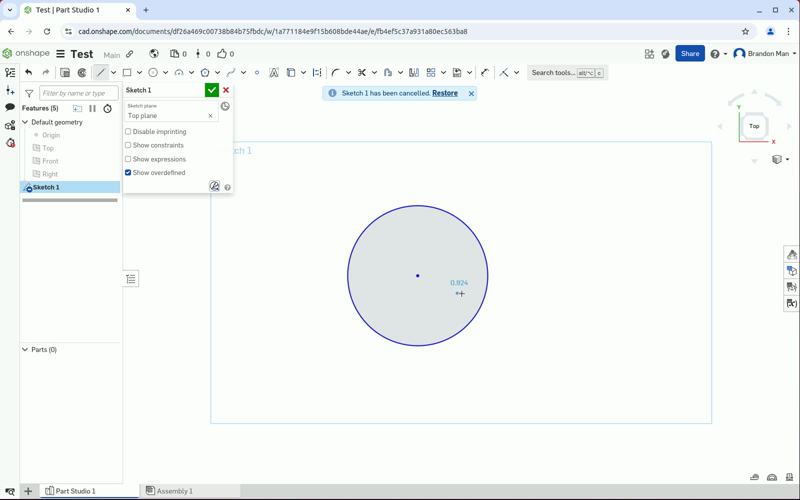
scroll(6)
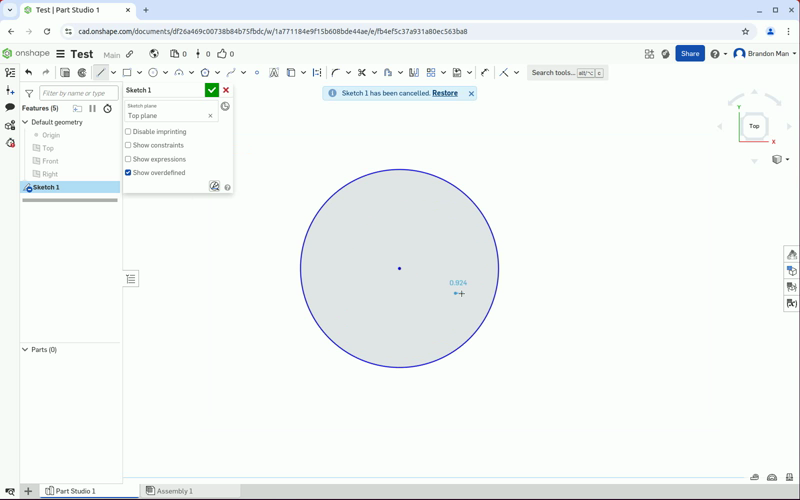
scroll(6)
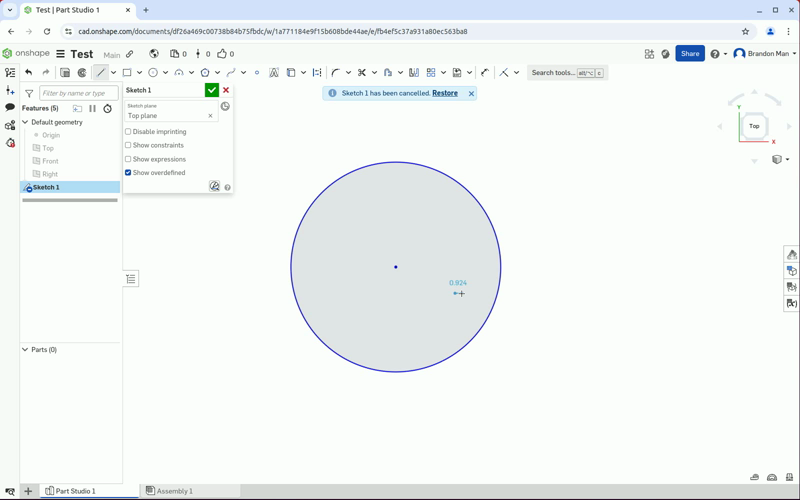
scroll(6)
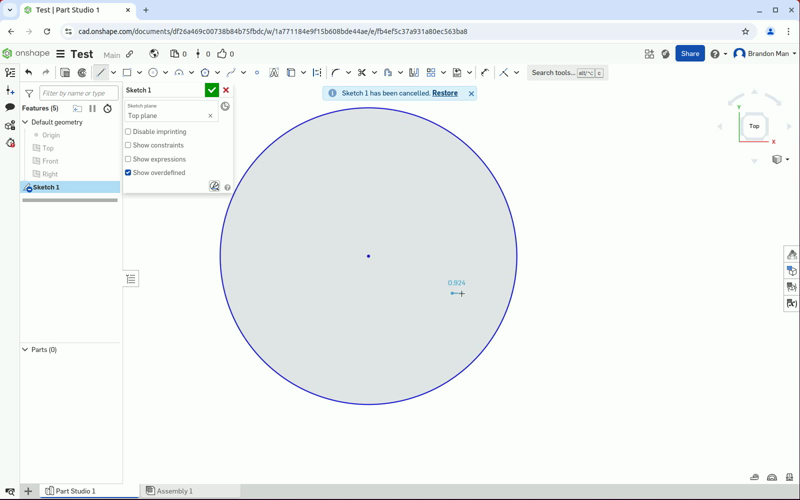
scroll(6)
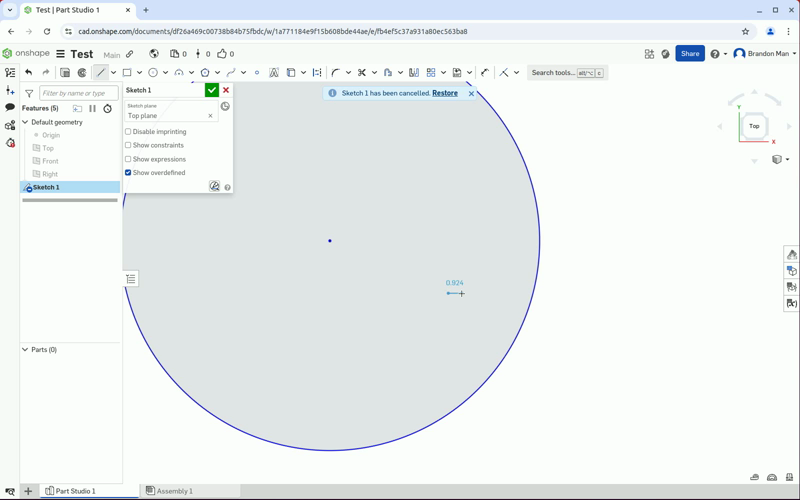
scroll(6)
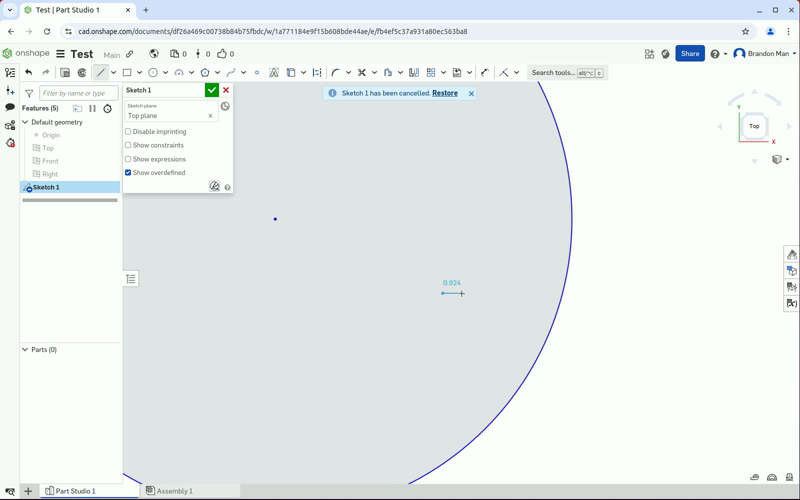
scroll(6)
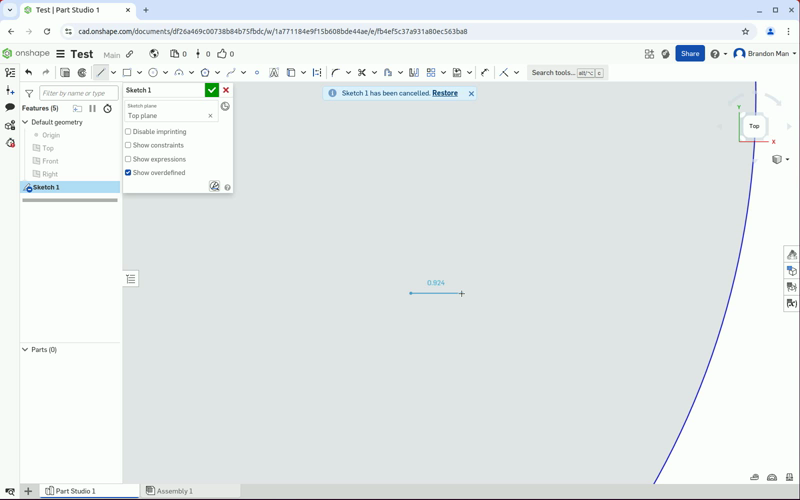
click(461, 293)
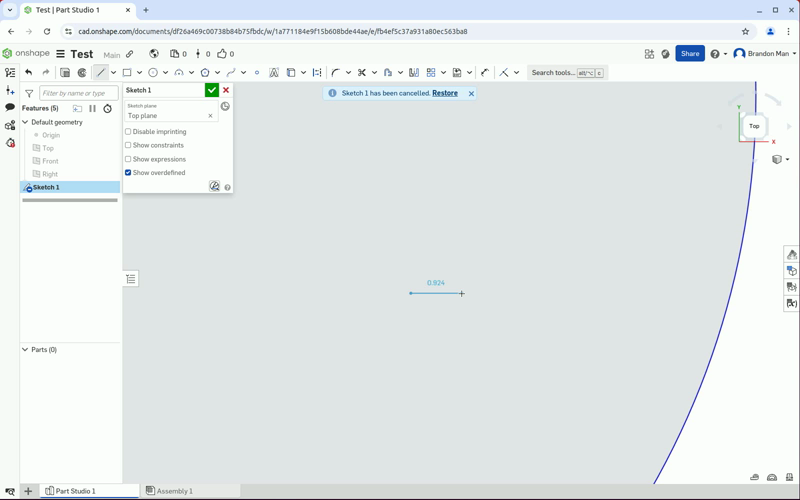
scroll(-6)
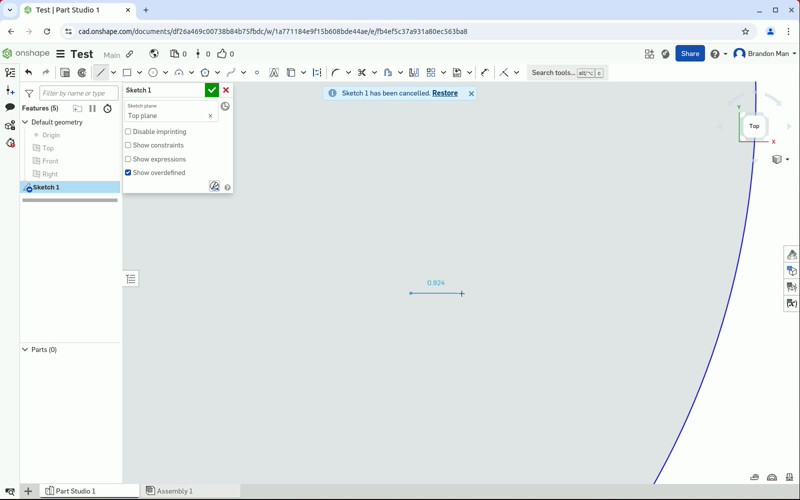
scroll(-6)
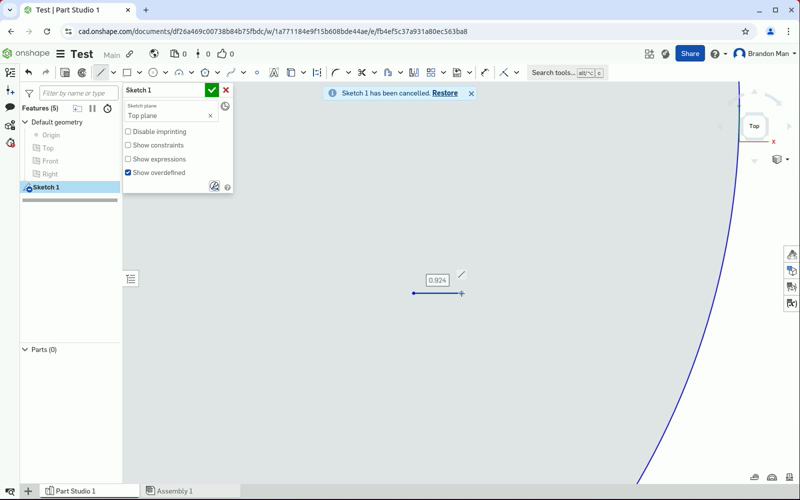
scroll(-6)
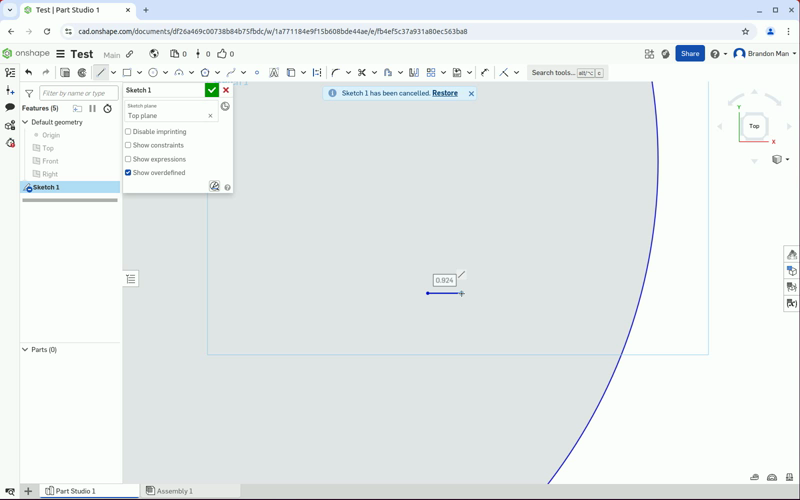
scroll(-6)
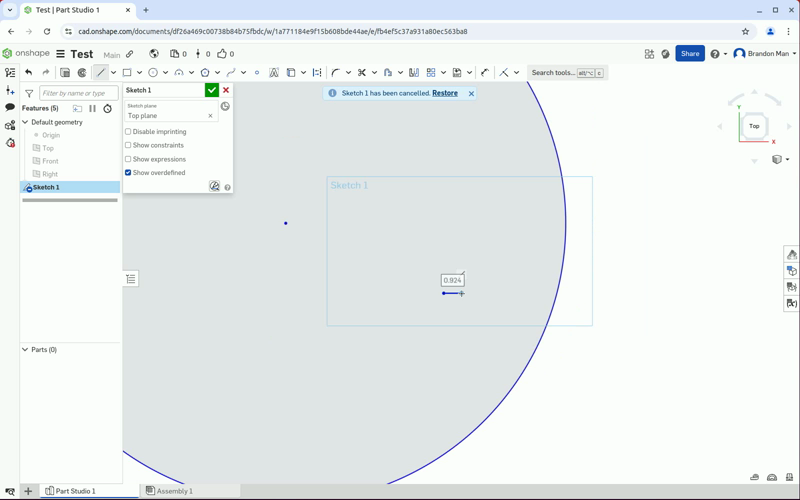
scroll(-6)
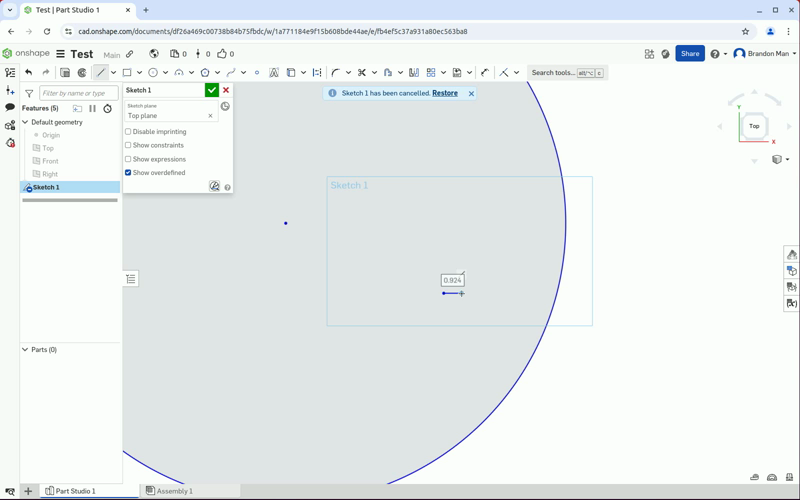
scroll(-6)
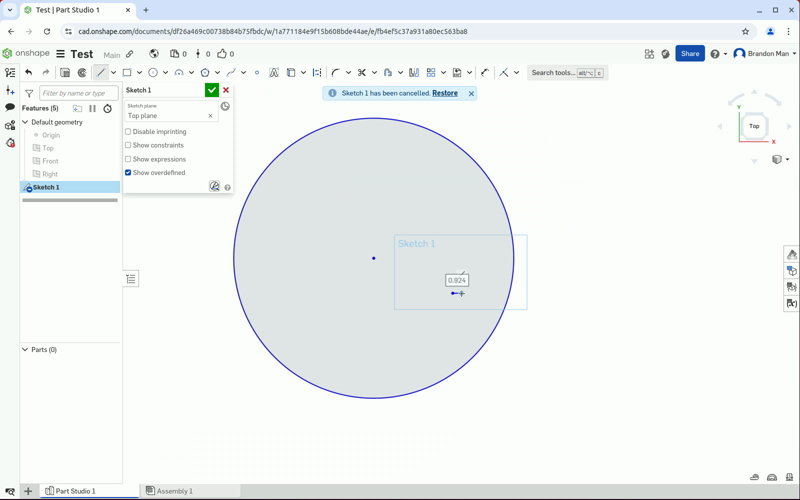
scroll(-6)
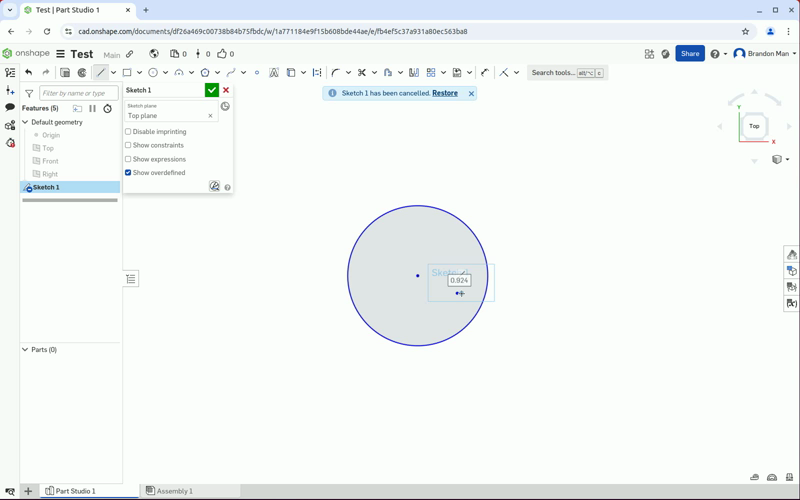
key_up(shift)
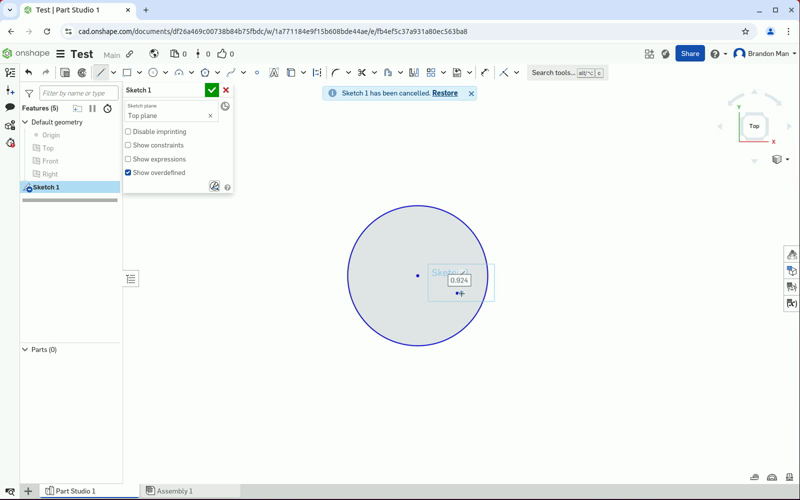
key_down(shift)
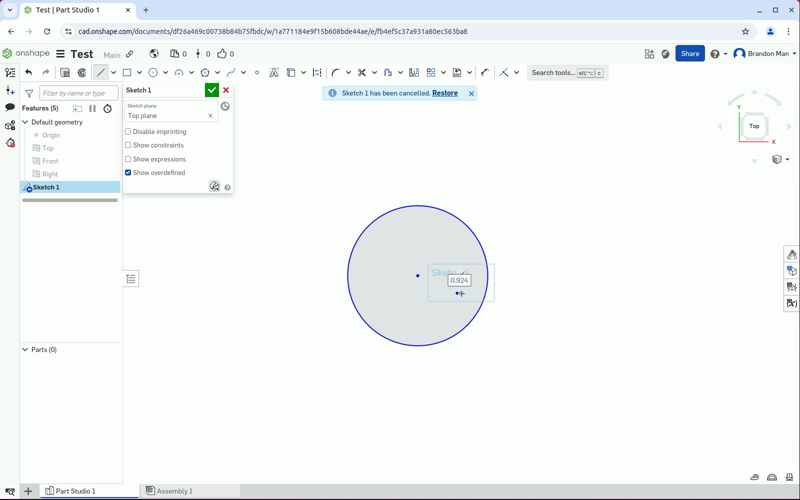
mouse_move(491, 293)
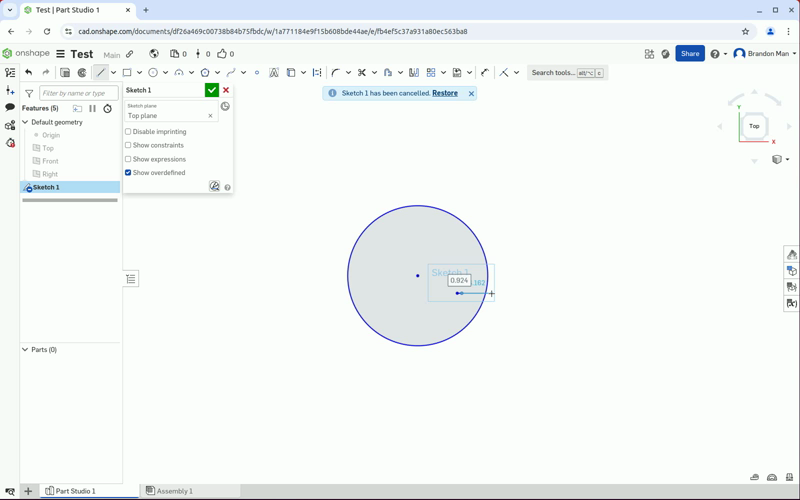
mouse_move(461, 275)
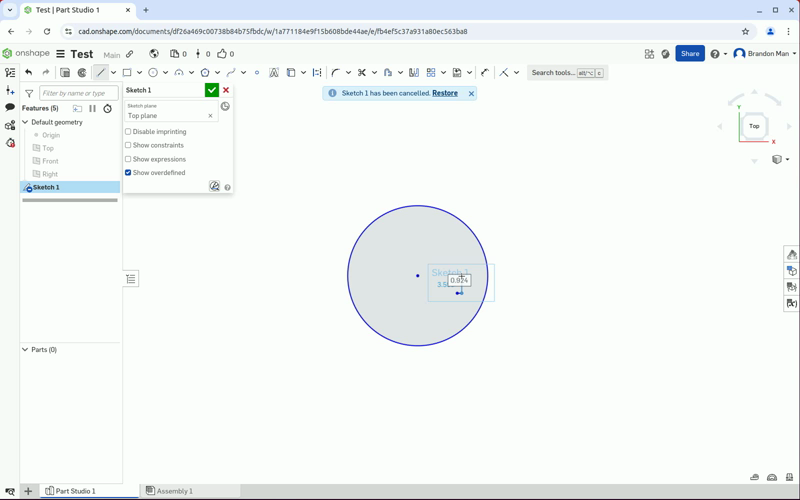
click(461, 275)
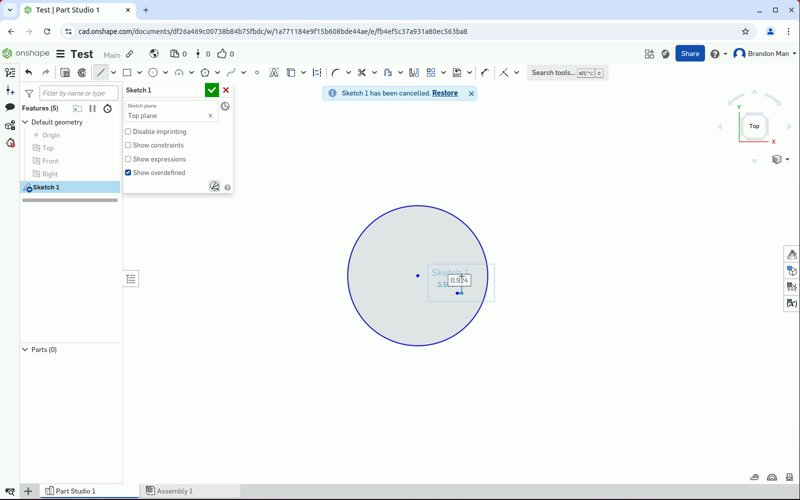
key_up(shift)
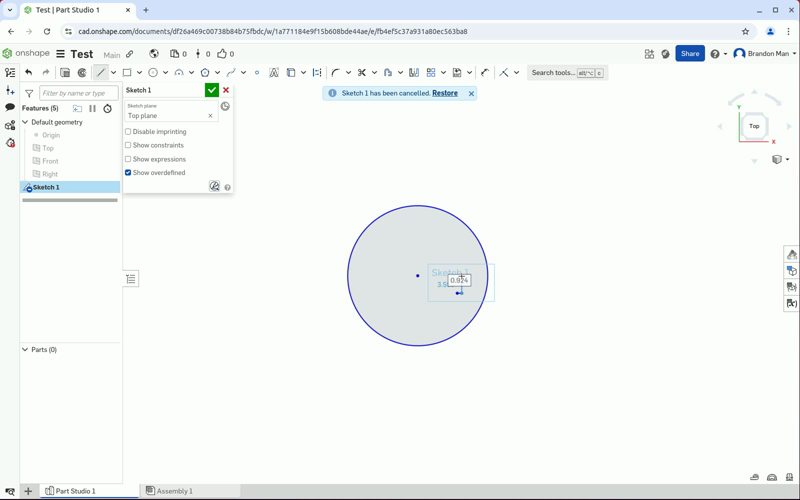
key(esc)
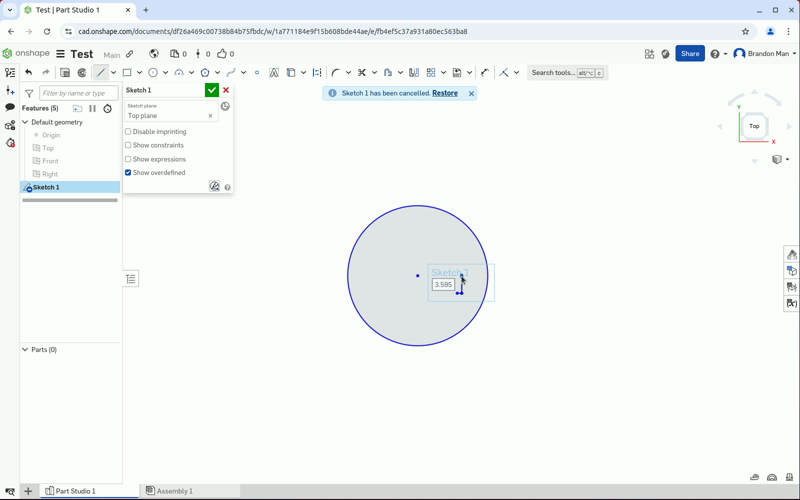
key(a)
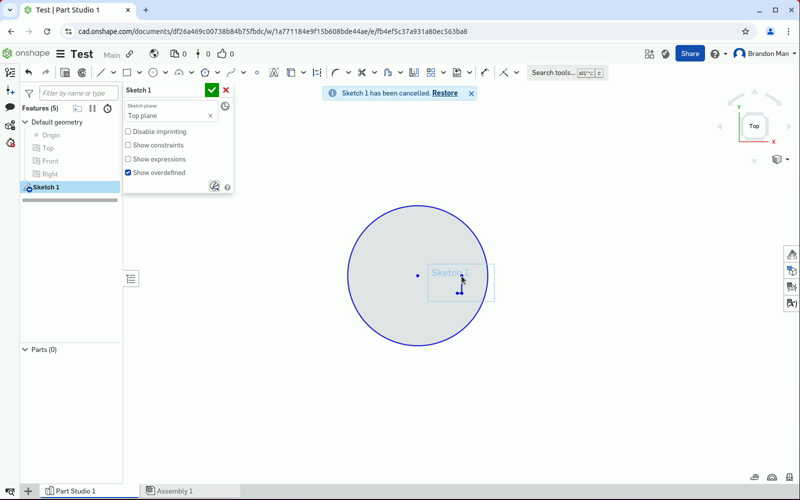
mouse_move(461, 275)
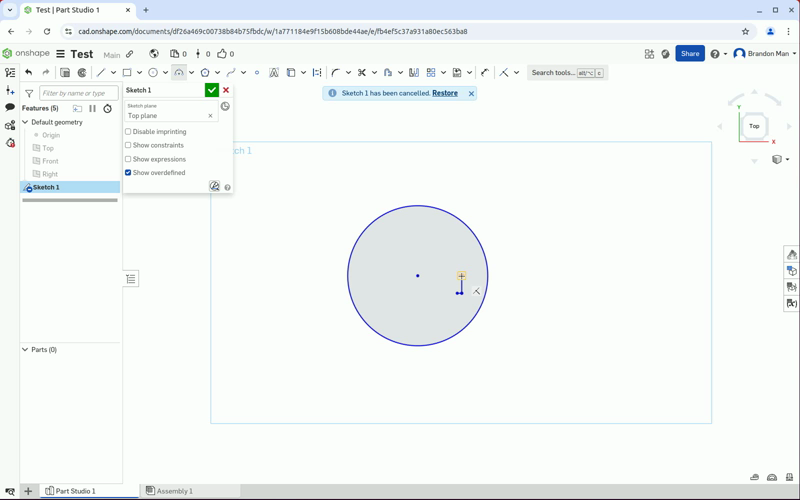
click(461, 275)
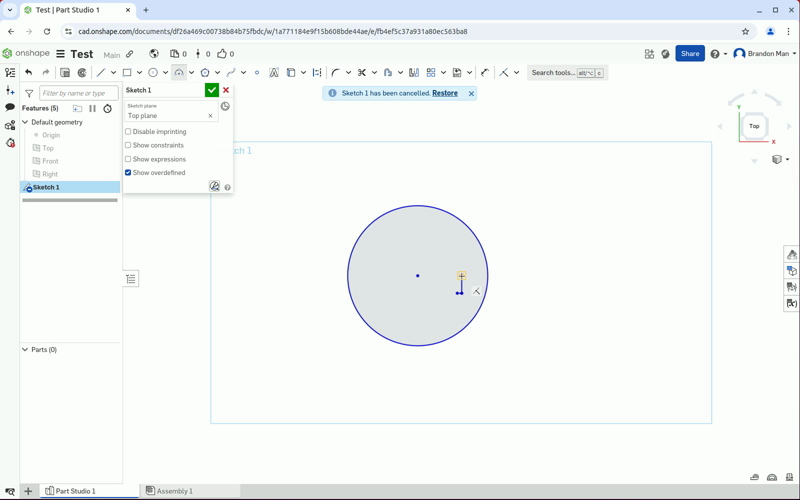
mouse_move(457, 293)
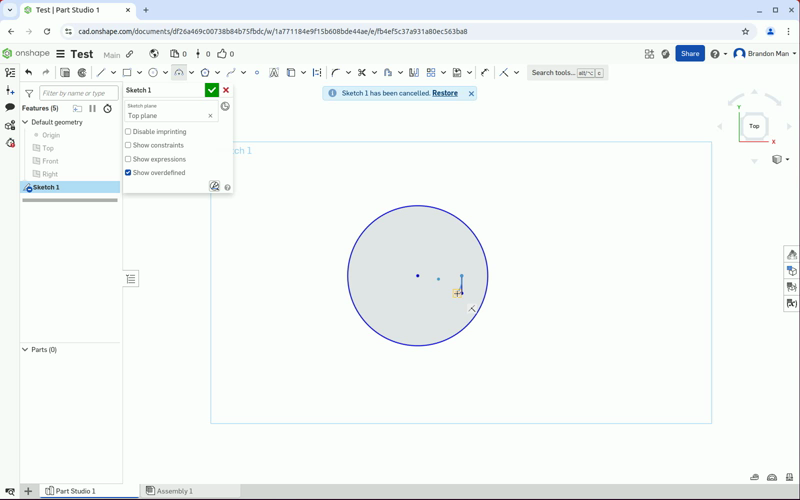
scroll(6)
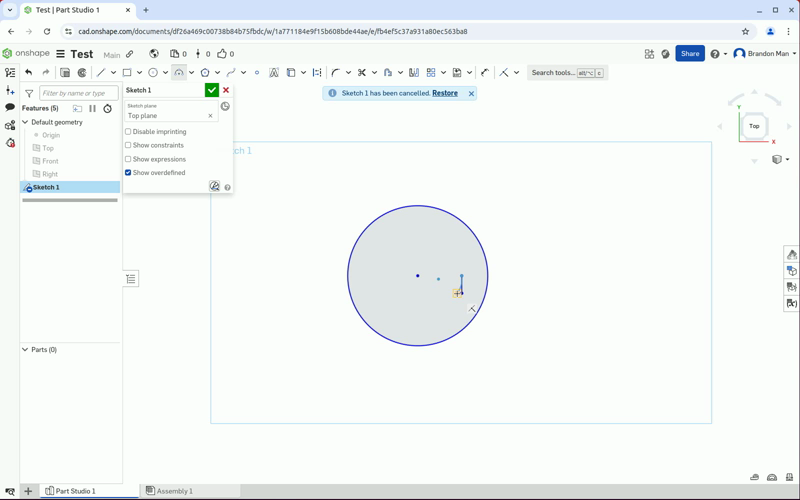
scroll(6)
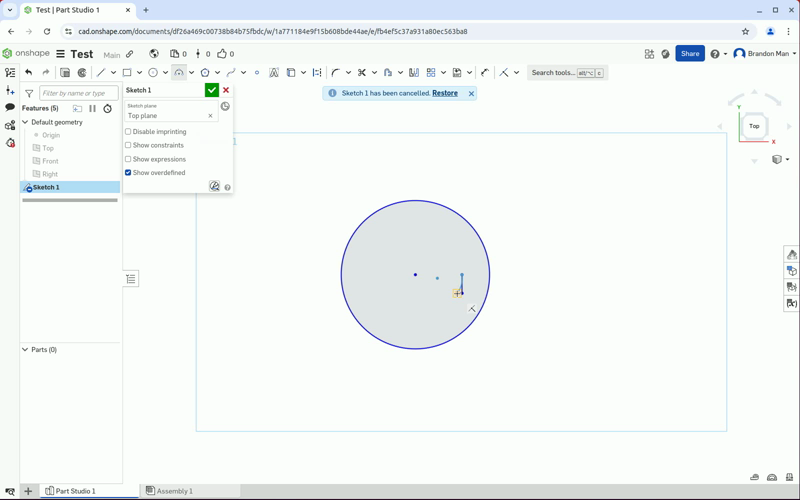
scroll(6)
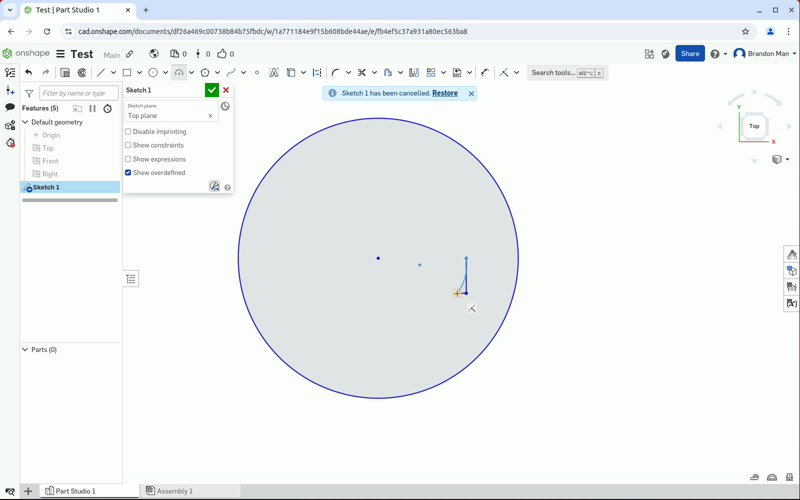
scroll(6)
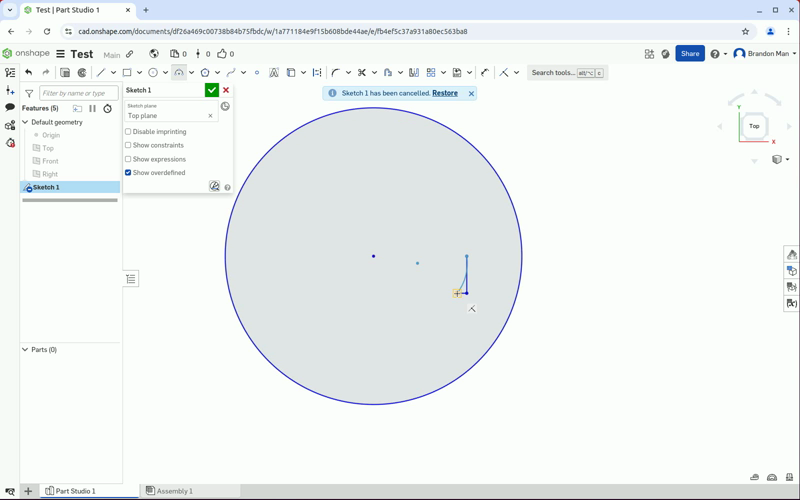
scroll(6)
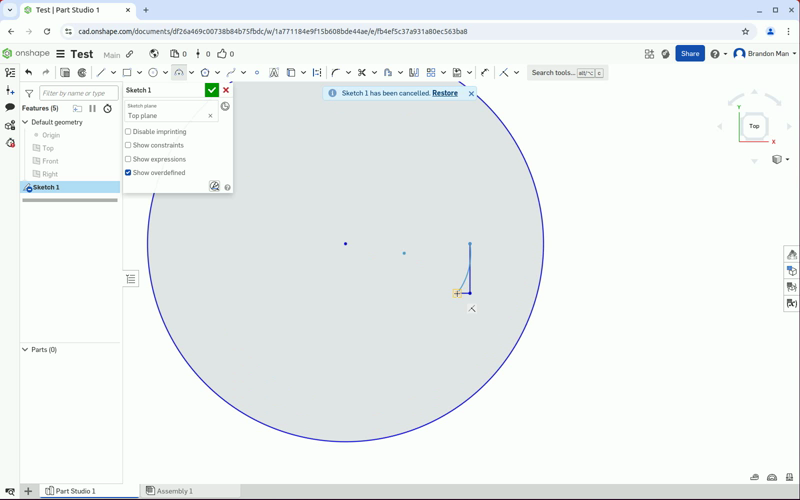
scroll(6)
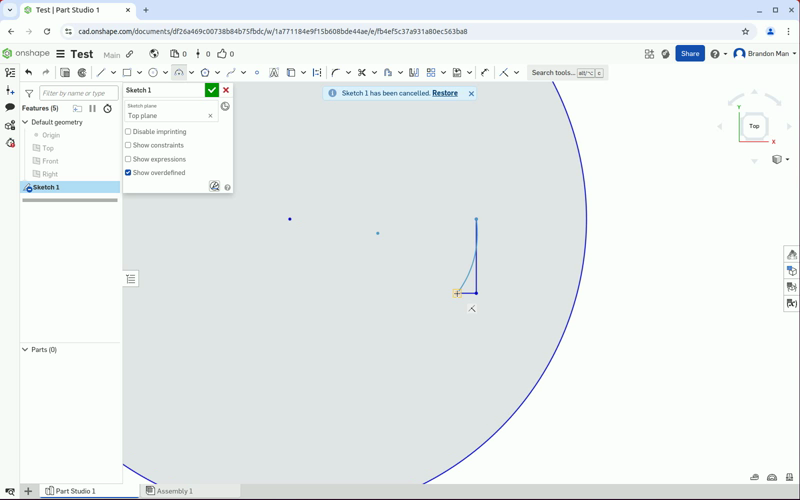
scroll(6)
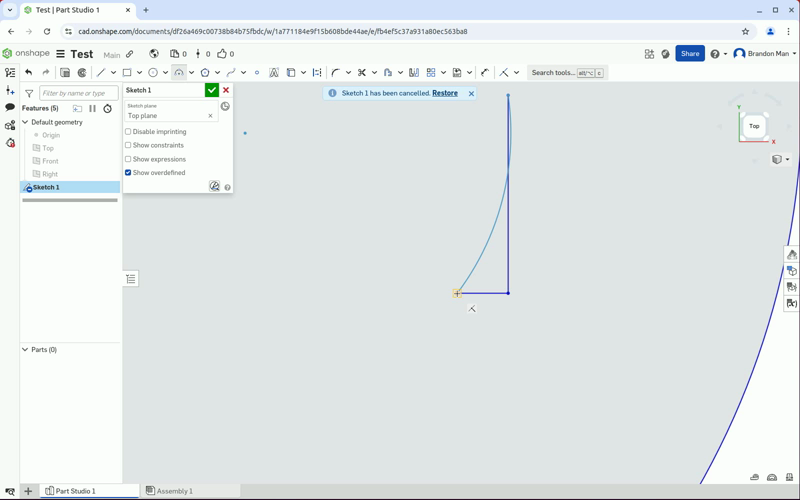
click(457, 293)
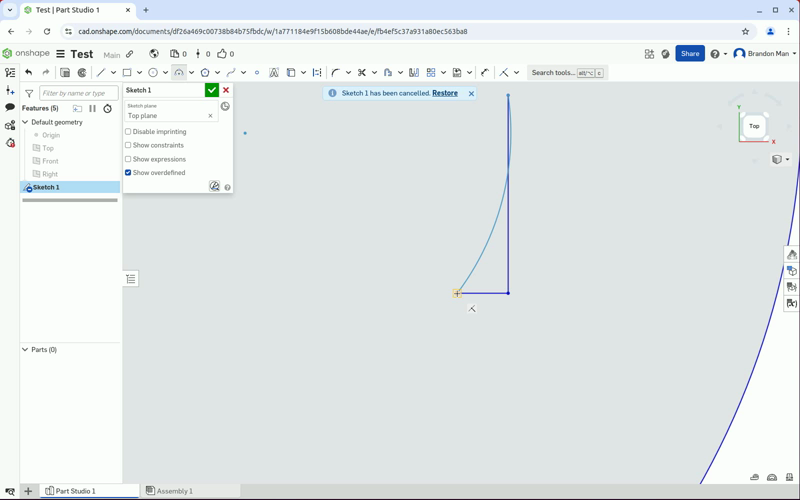
scroll(-6)
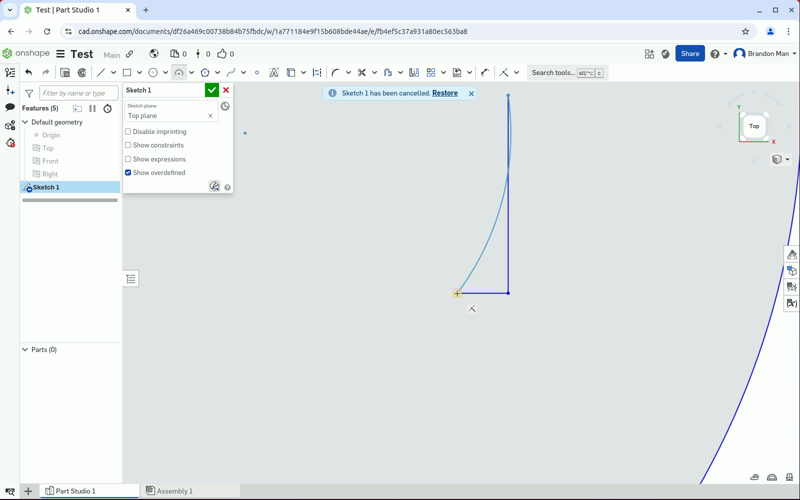
scroll(-6)
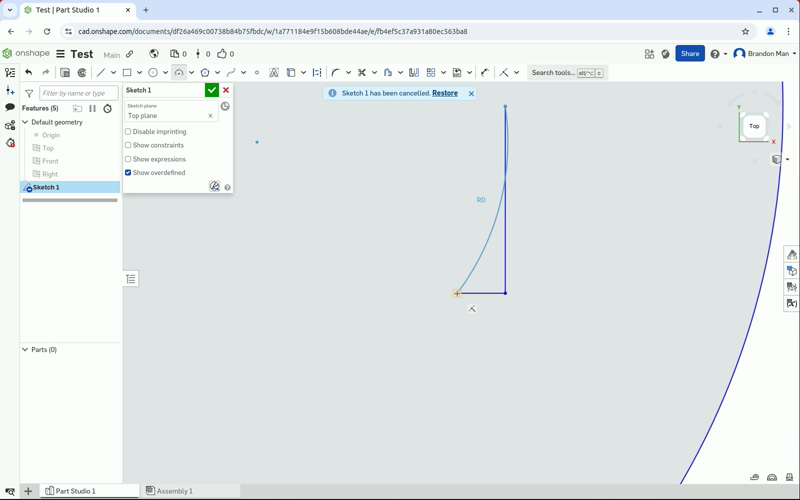
scroll(-6)
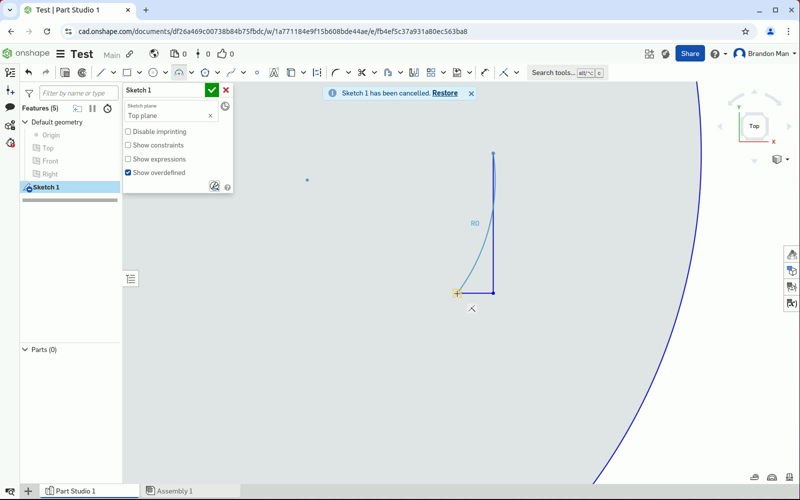
scroll(-6)
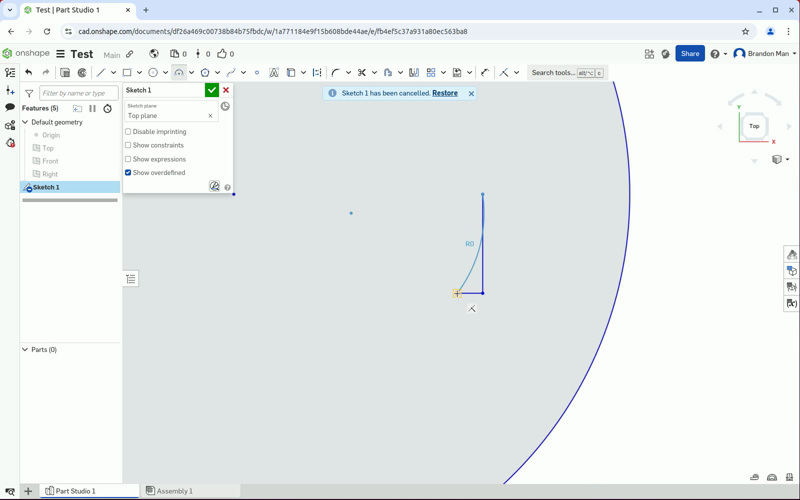
scroll(-6)
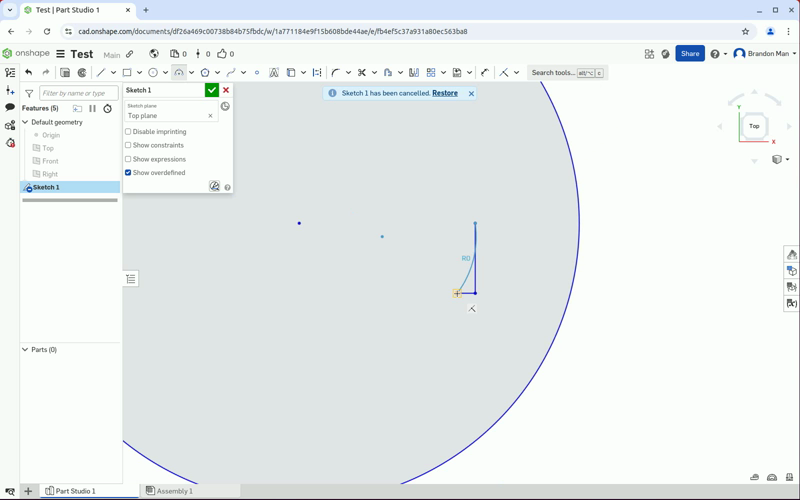
scroll(-6)
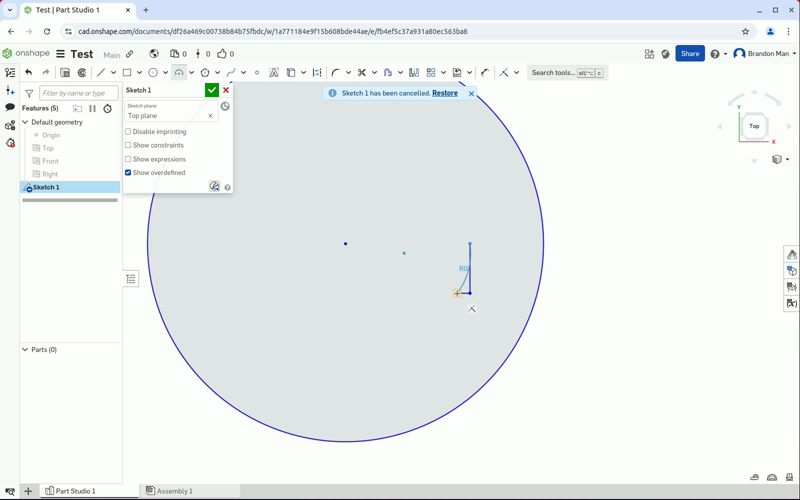
scroll(-6)
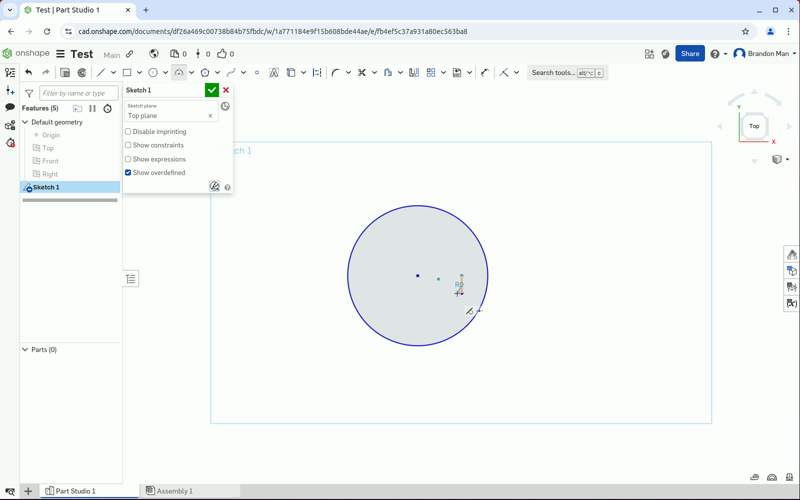
key_down(shift)
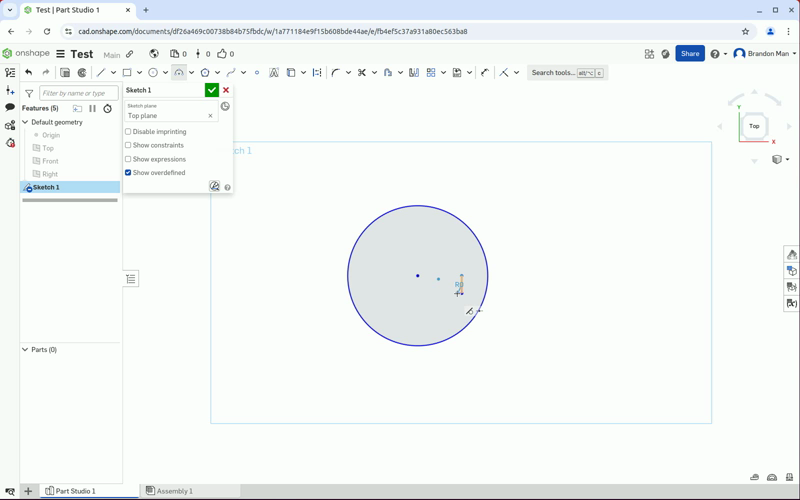
mouse_move(376, 263)
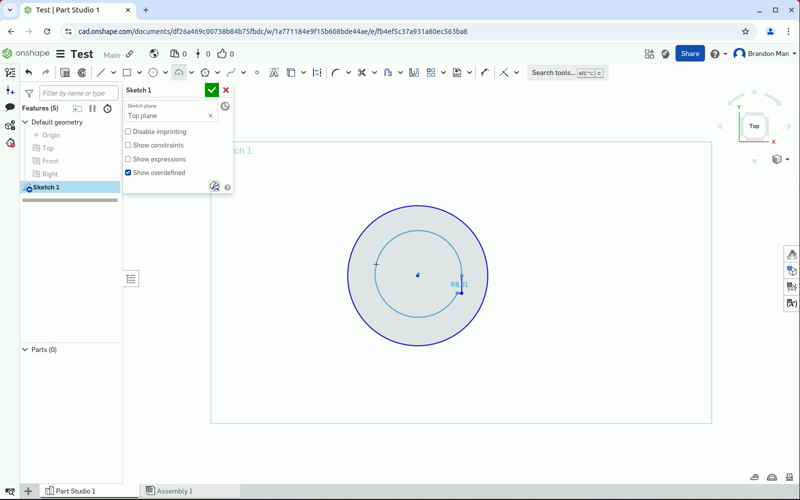
click(376, 263)
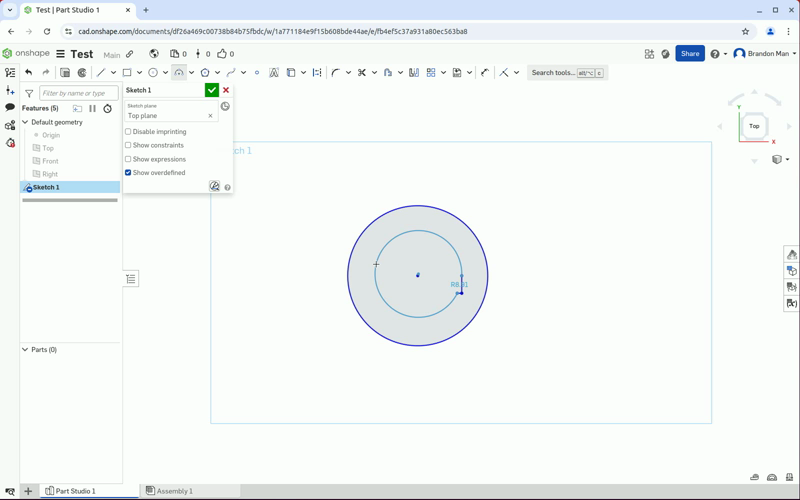
key_up(shift)
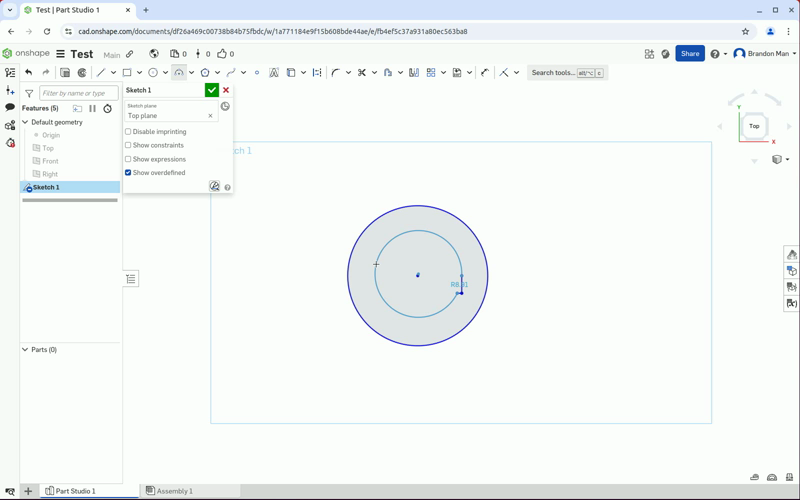
key(esc)
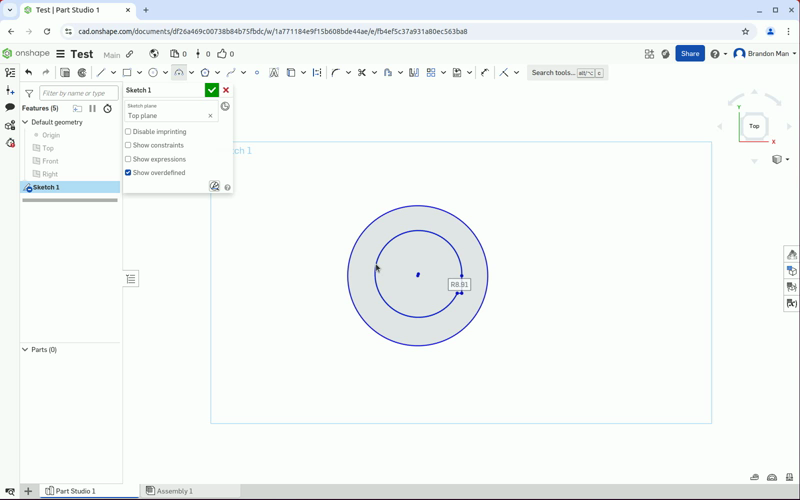
mouse_move(405, 328)
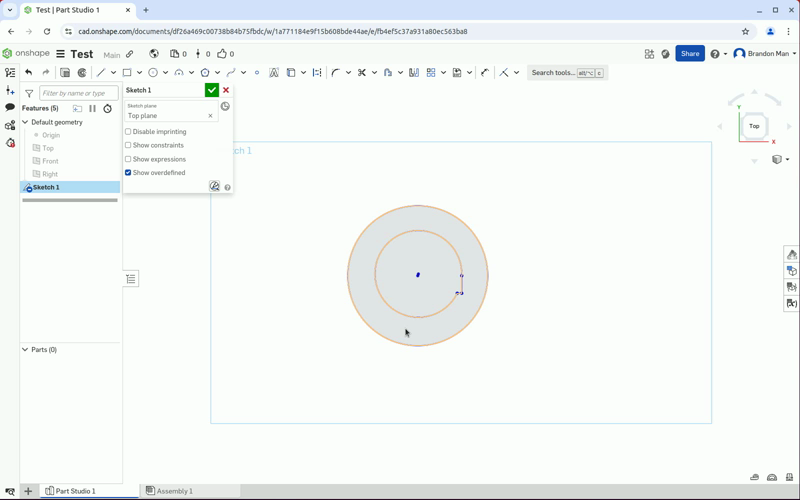
click(405, 328)
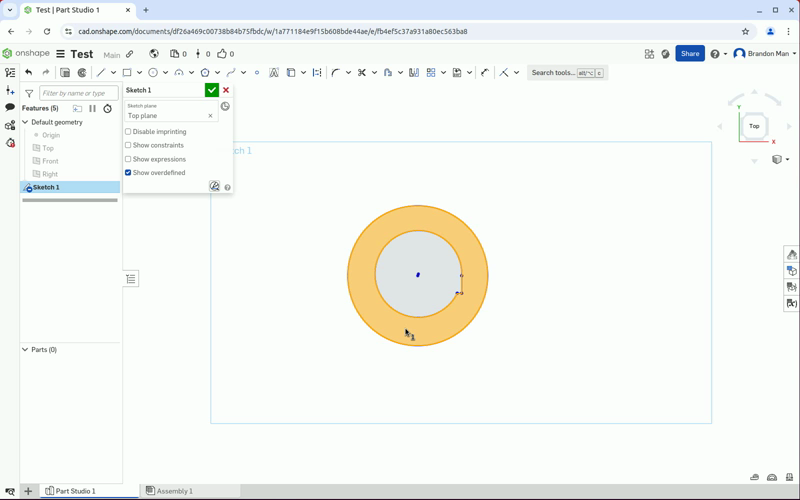
mouse_move(73, 352)
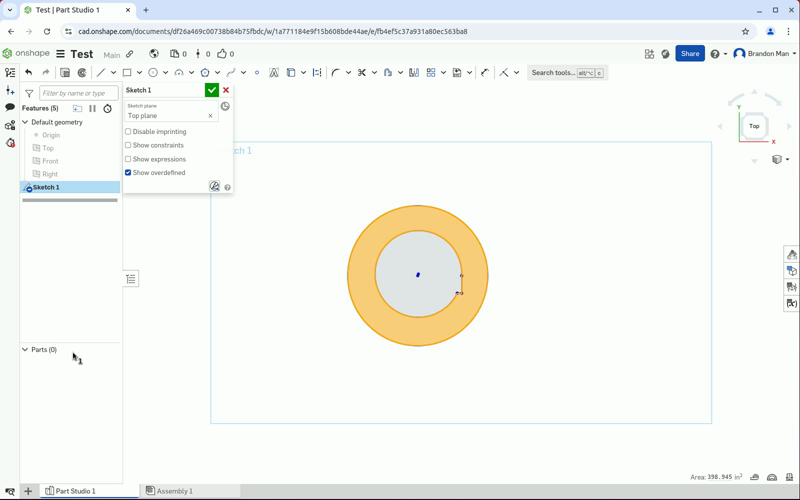
key(shift+y)
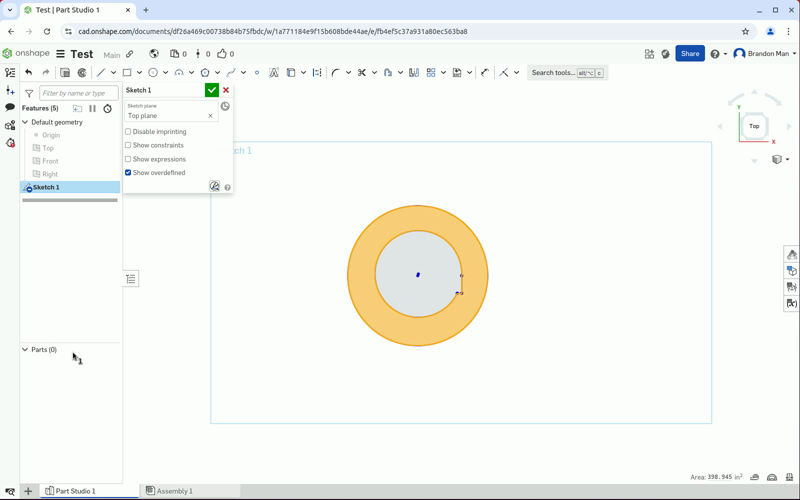
key(shift+e)
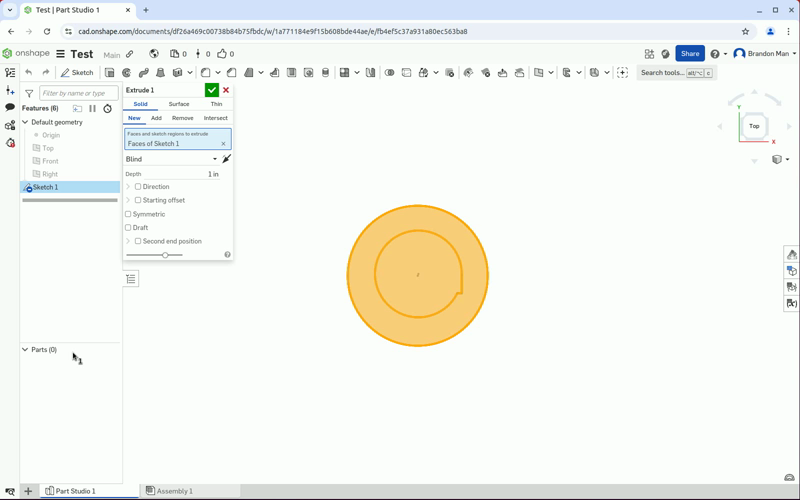
mouse_move(143, 106)
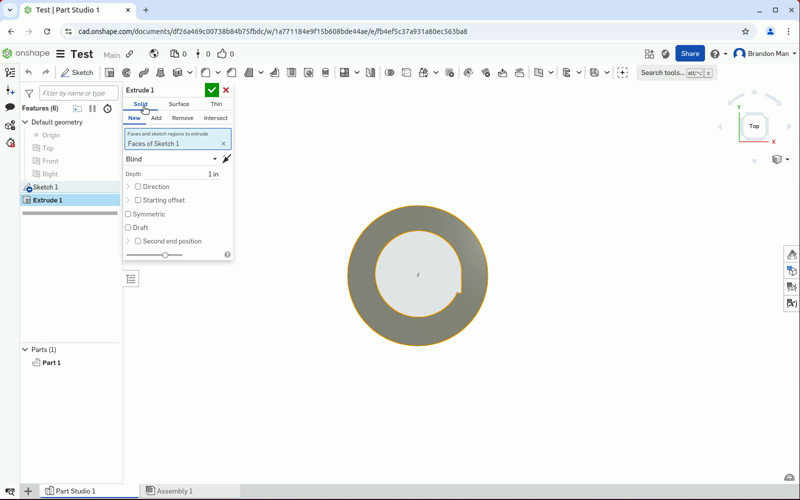
click(143, 106)
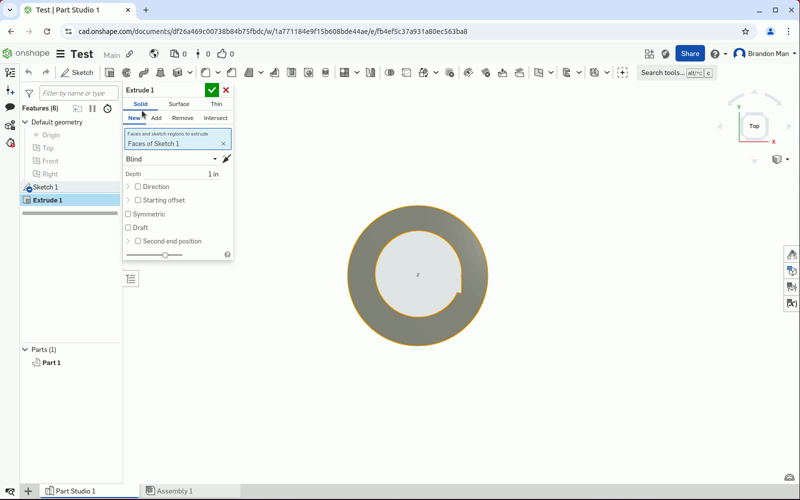
mouse_move(137, 120)
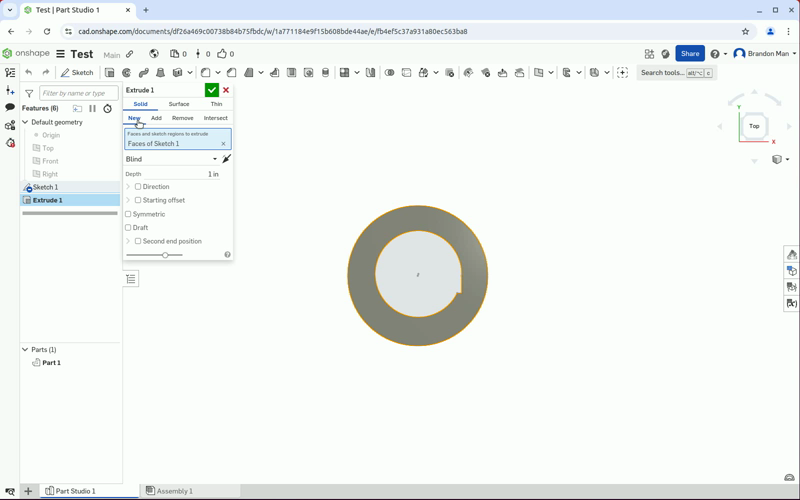
click(137, 120)
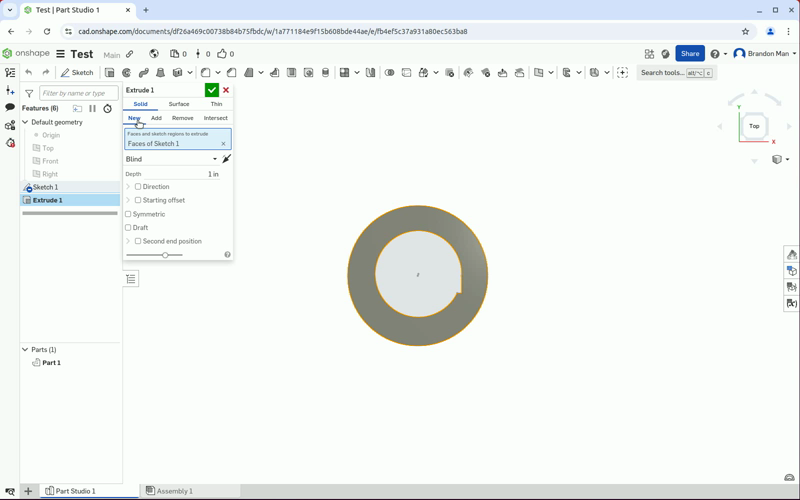
key(tab, 4)
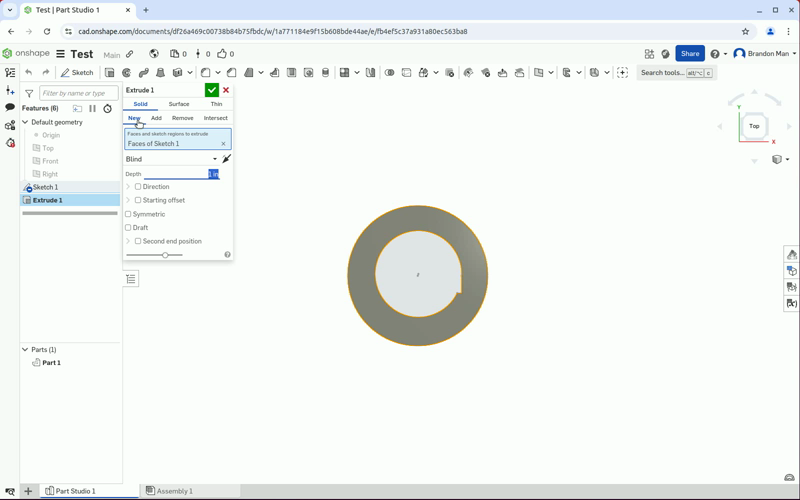
text(0.481)
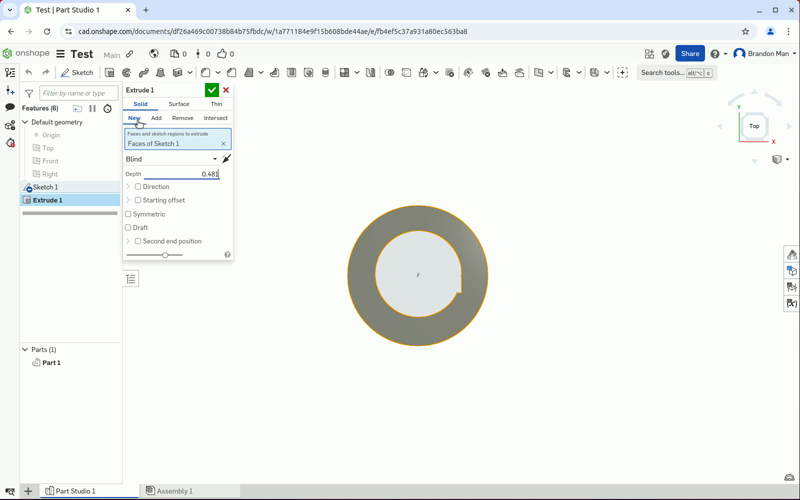
key(enter)
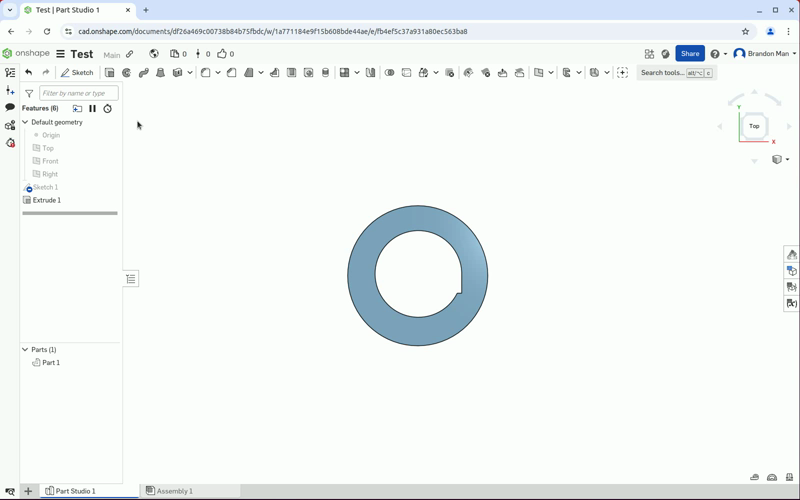
key(shift+h)
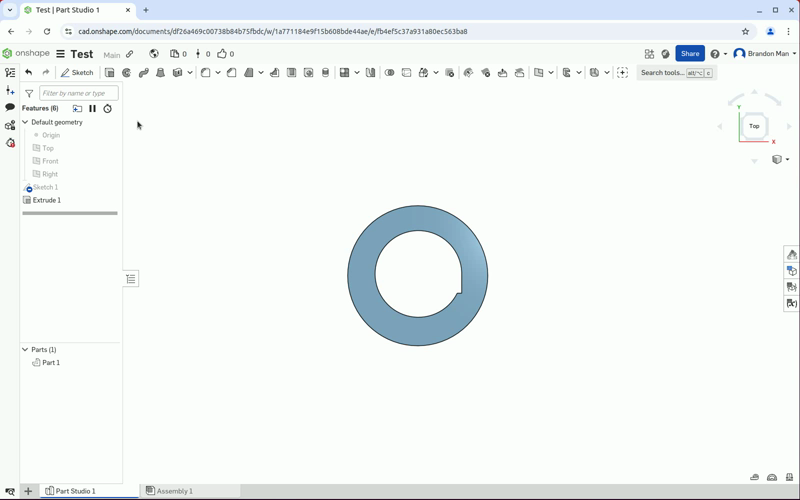
key(shift+h)
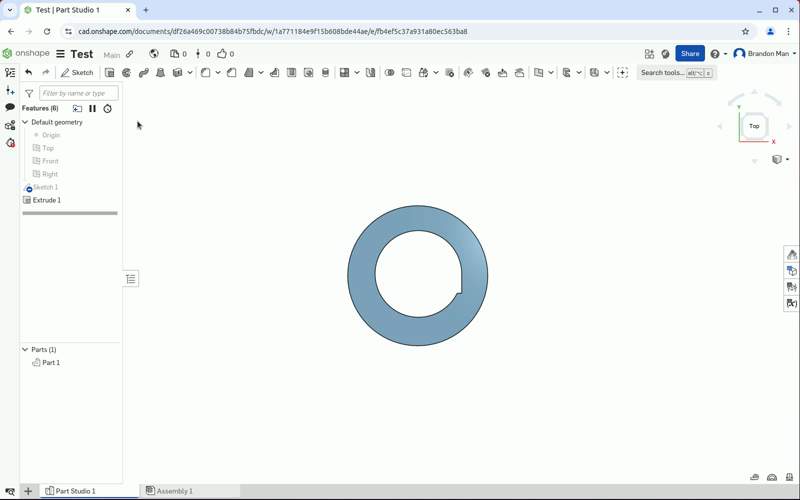
mouse_move(73, 189)
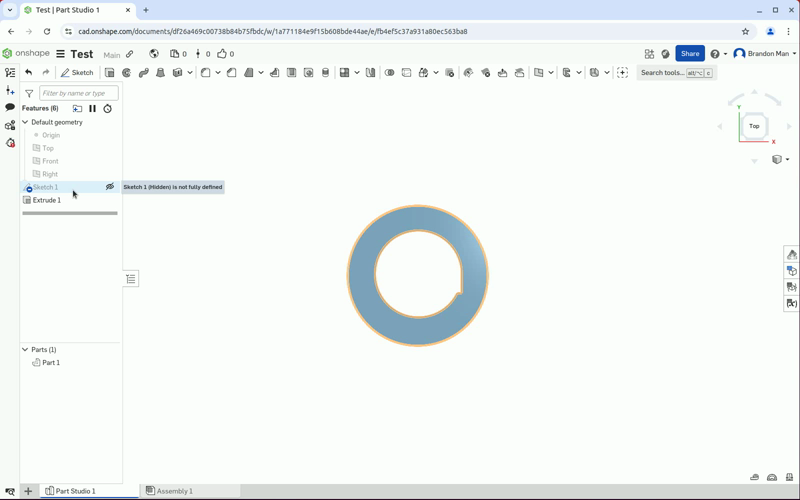
click(73, 189)
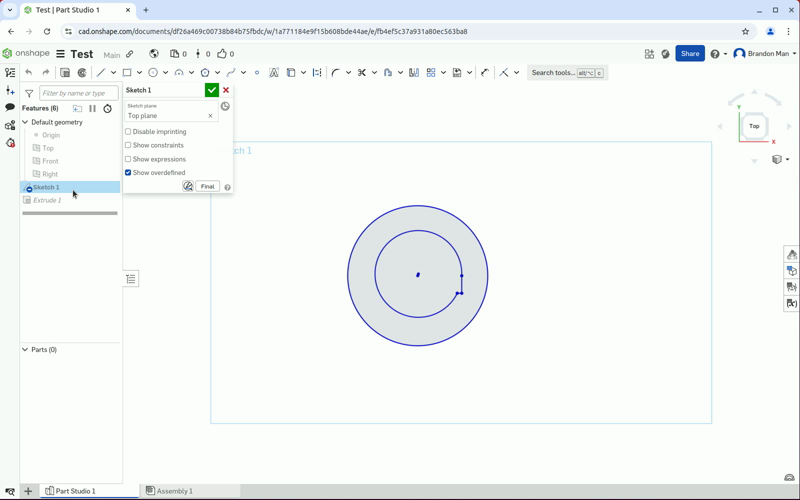
mouse_move(229, 92)
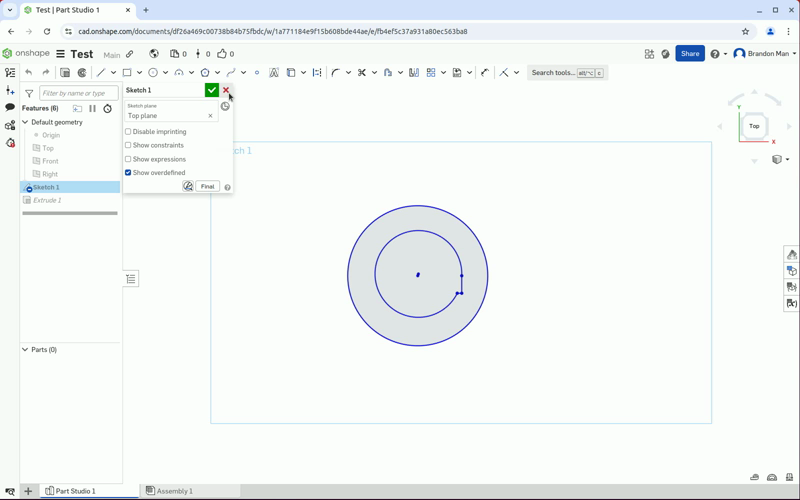
click(229, 92)
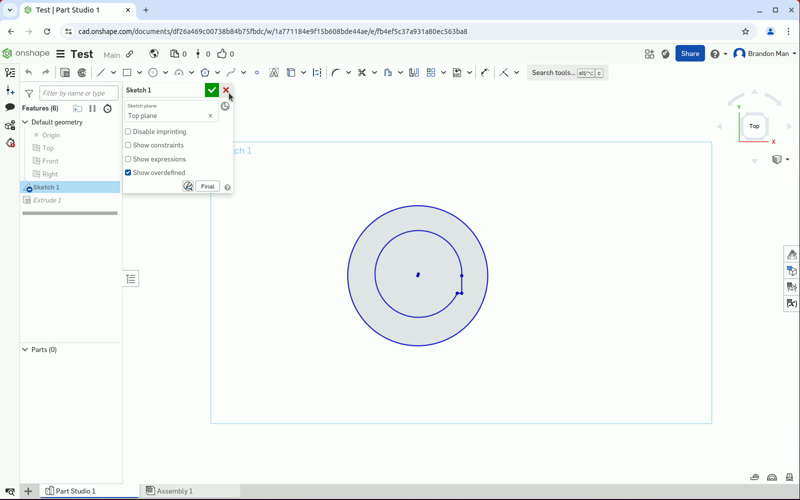
key(shift+s)
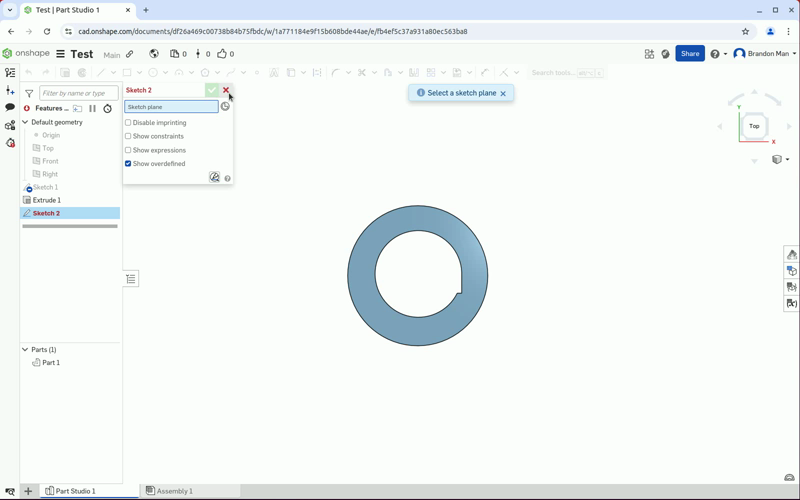
mouse_move(73, 150)
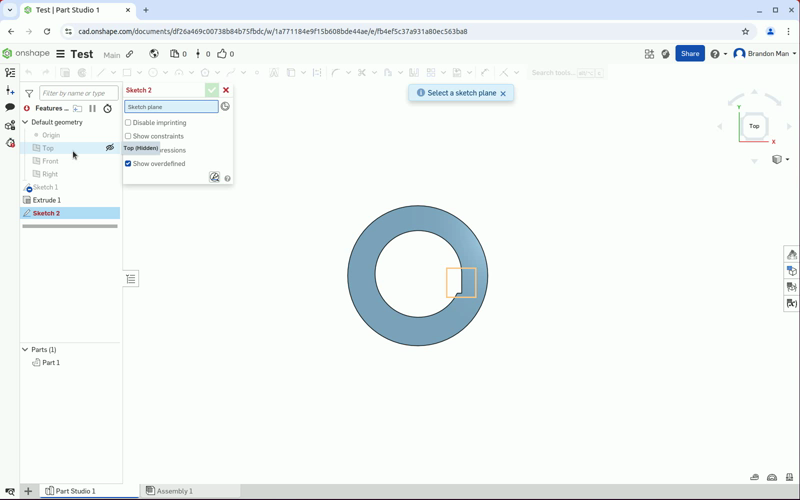
click(73, 150)
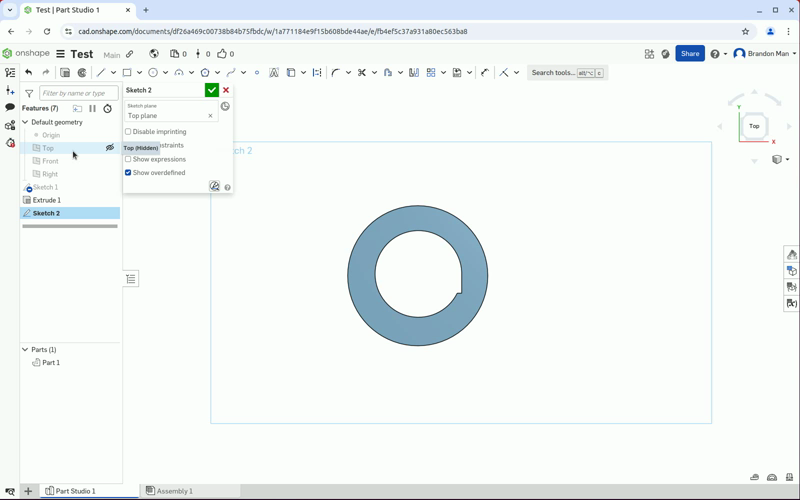
mouse_move(73, 352)
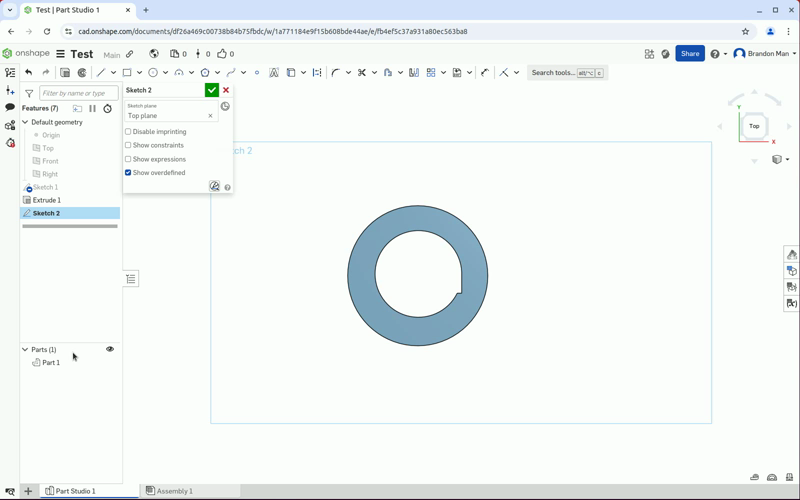
key(y)
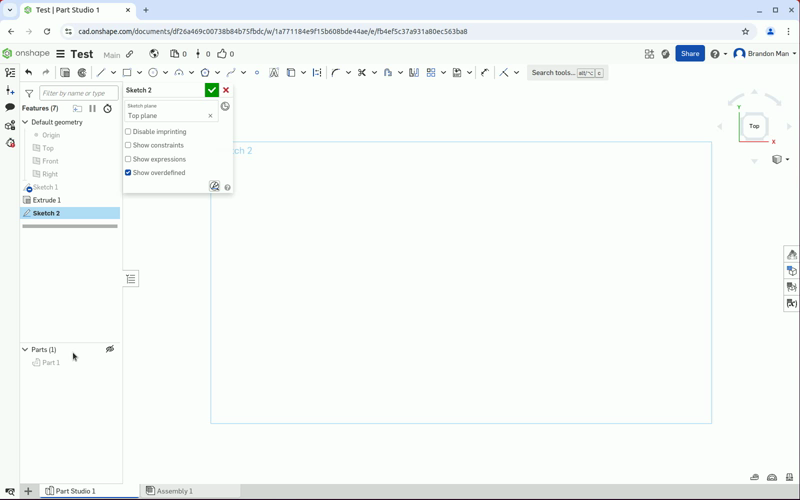
key(l)
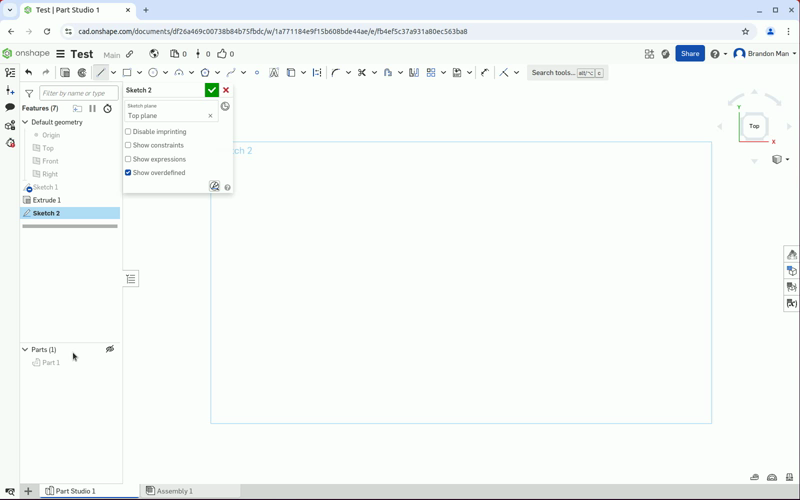
key_down(shift)
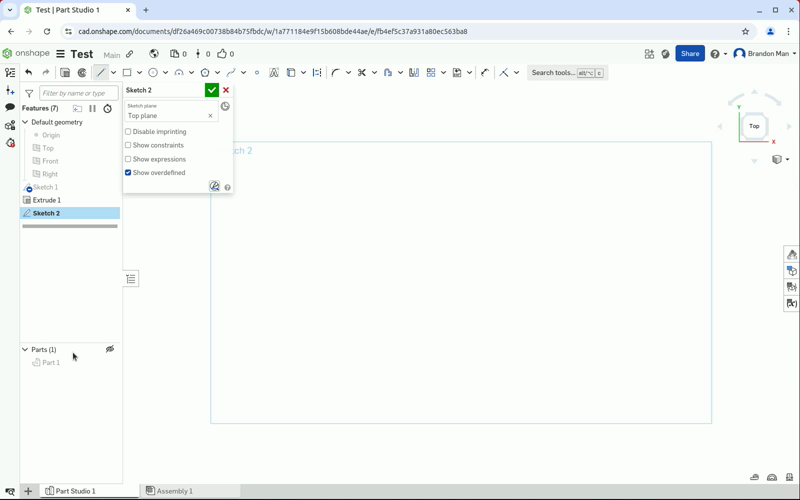
mouse_move(457, 293)
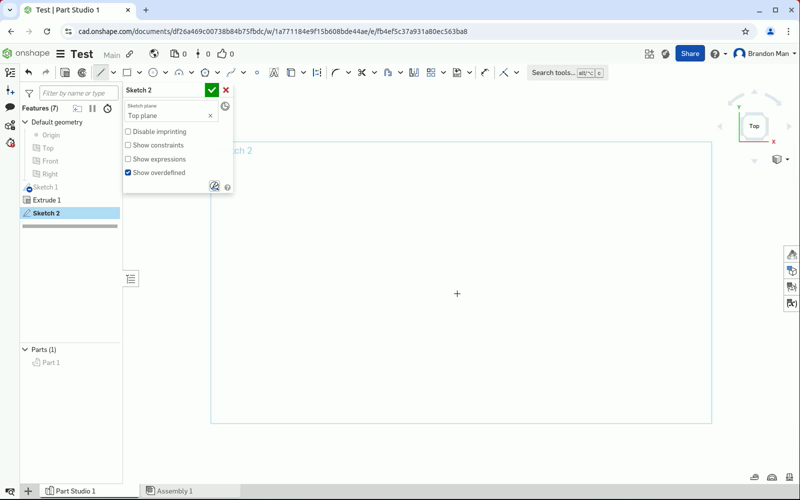
click(457, 293)
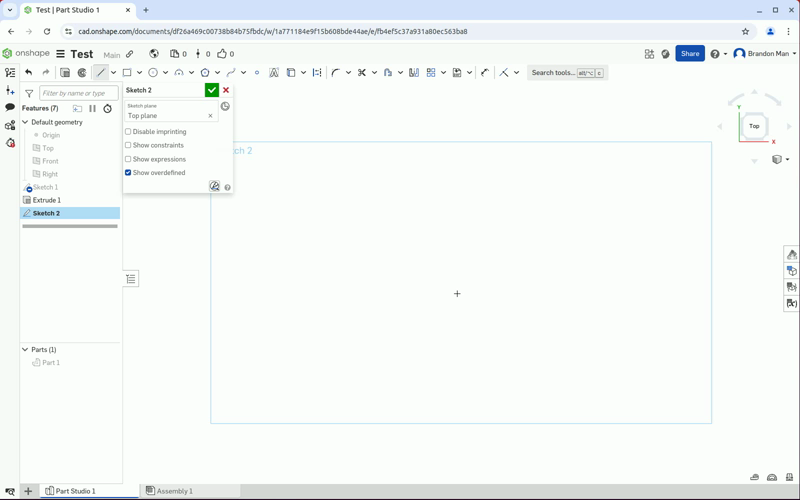
key_up(shift)
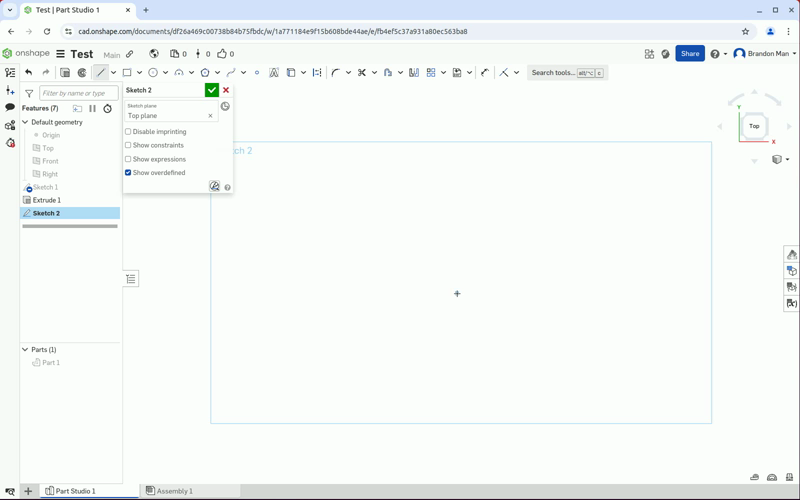
key_down(shift)
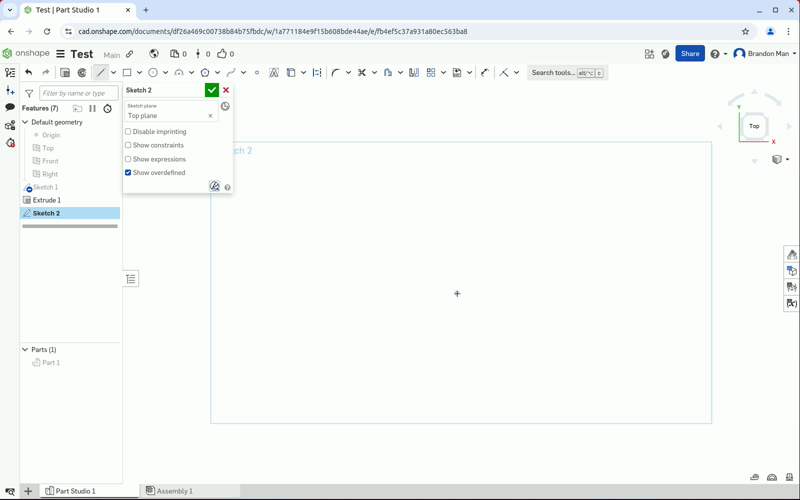
mouse_move(487, 293)
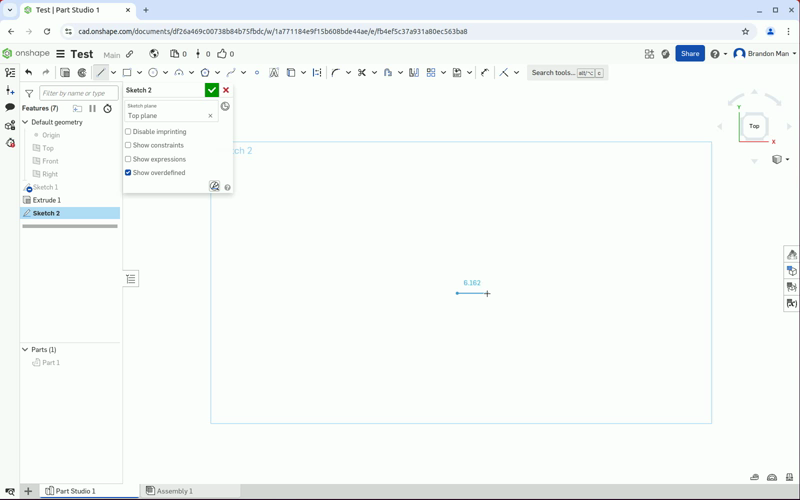
mouse_move(461, 293)
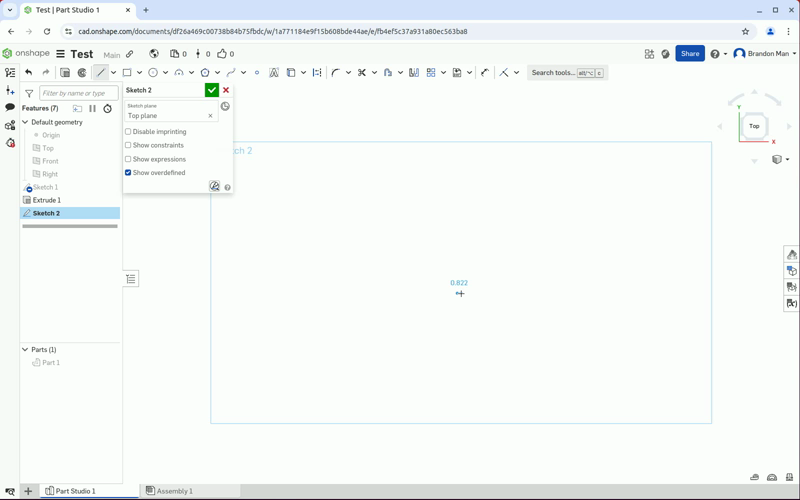
scroll(6)
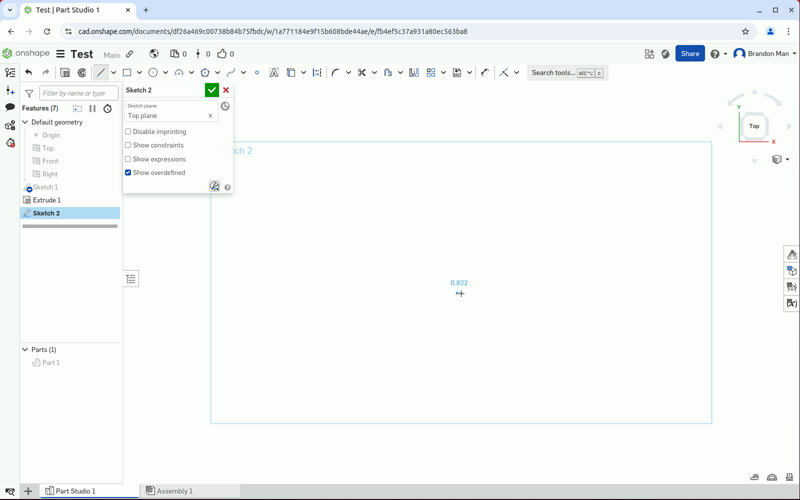
scroll(6)
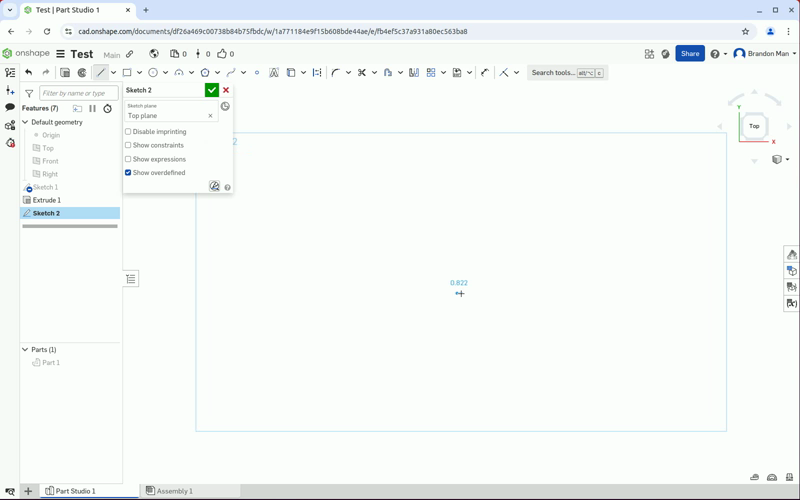
scroll(6)
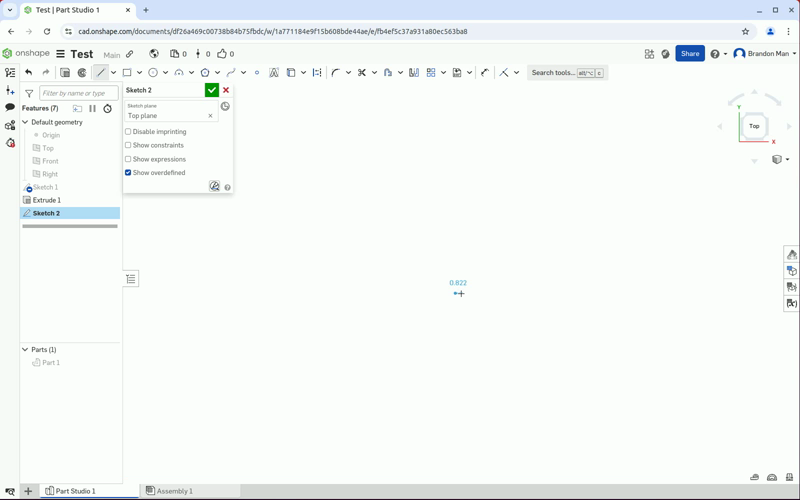
scroll(6)
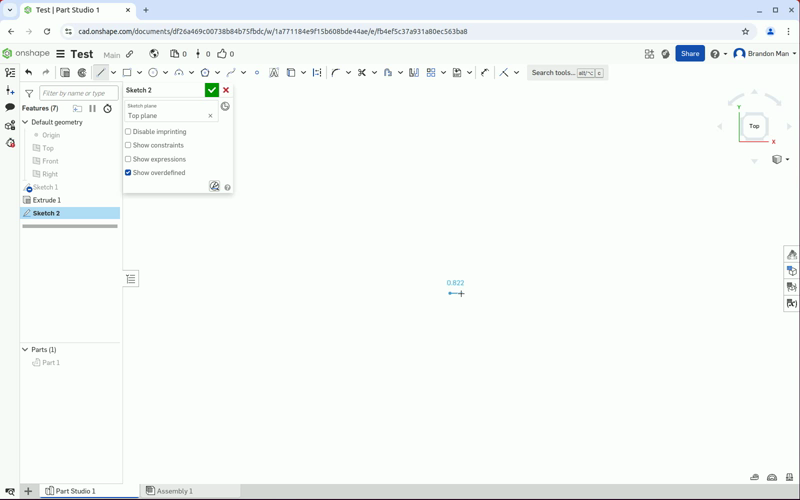
scroll(6)
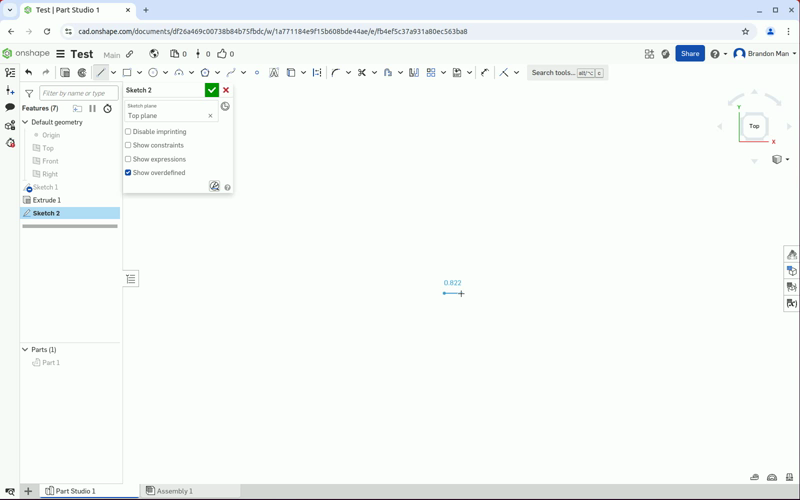
scroll(6)
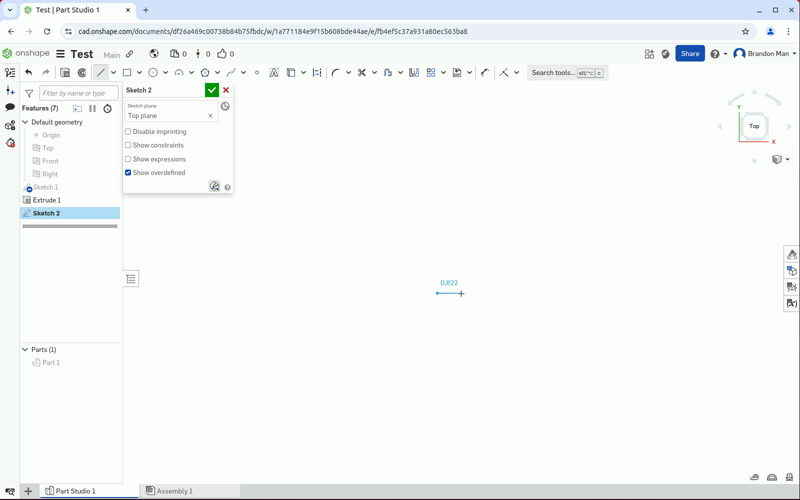
scroll(6)
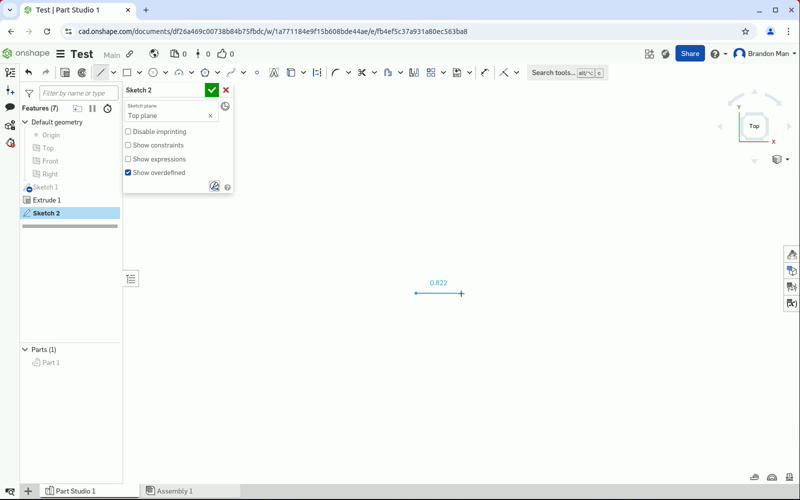
click(461, 293)
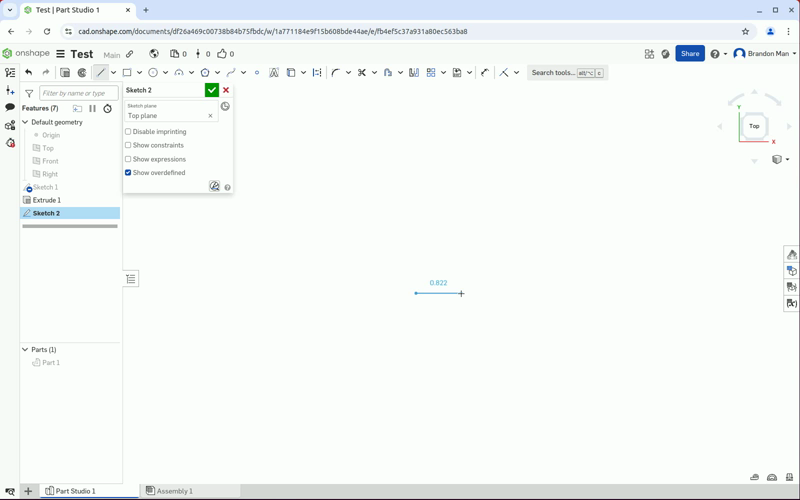
scroll(-6)
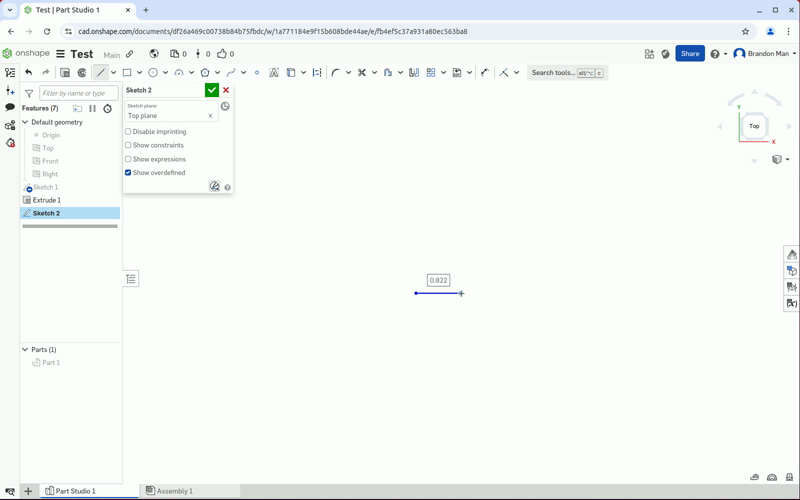
scroll(-6)
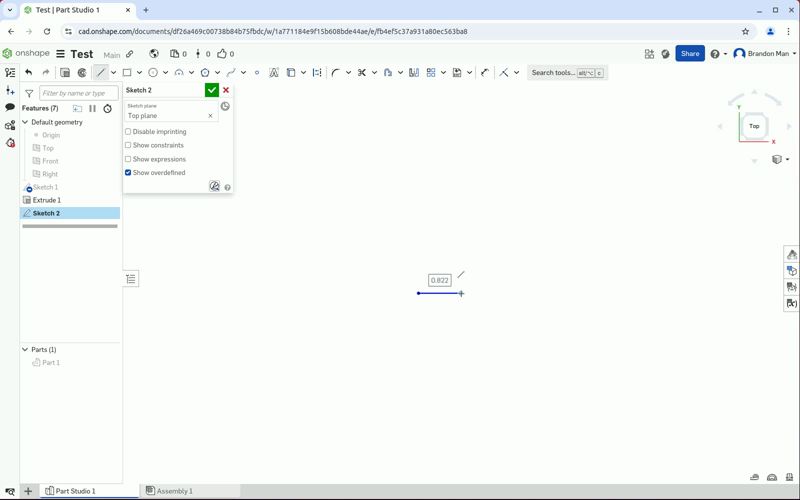
scroll(-6)
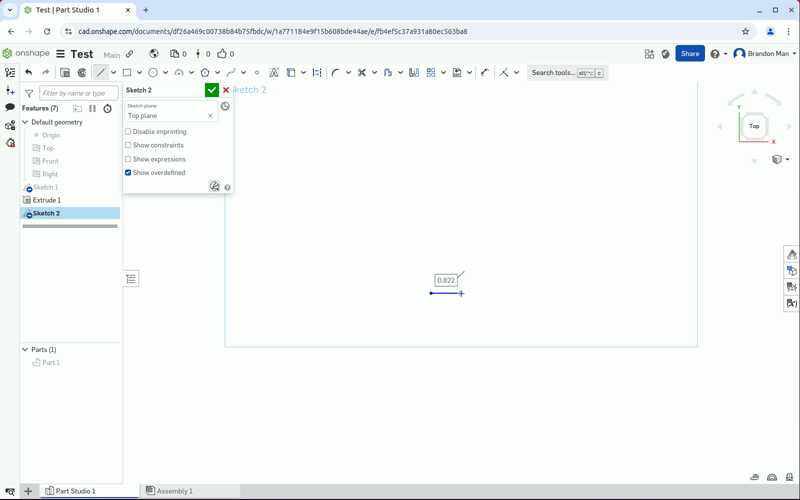
scroll(-6)
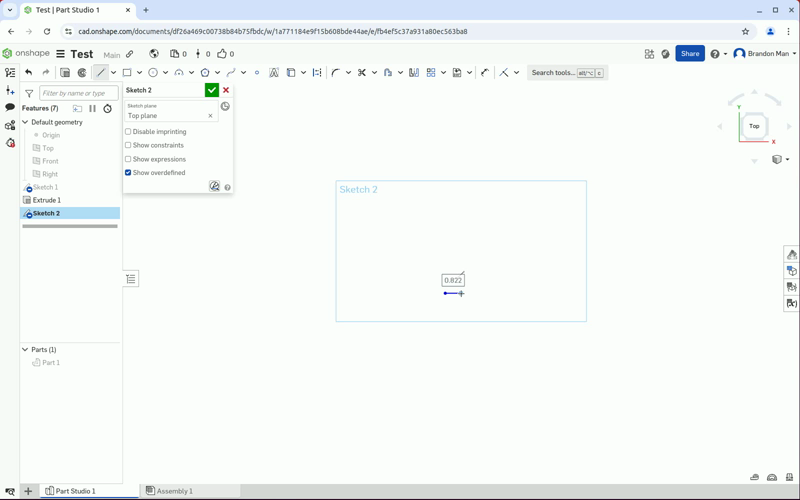
scroll(-6)
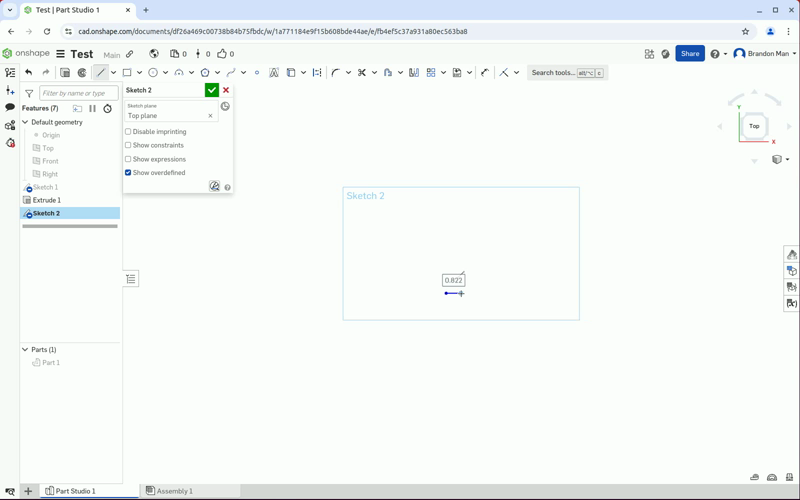
scroll(-6)
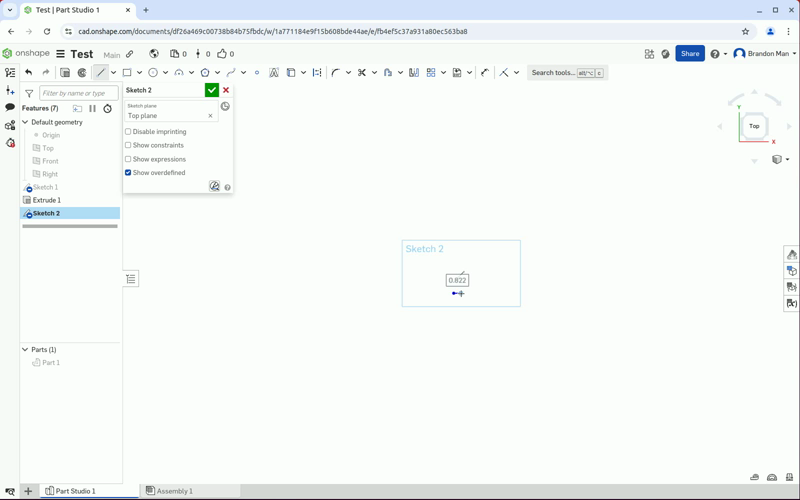
scroll(-6)
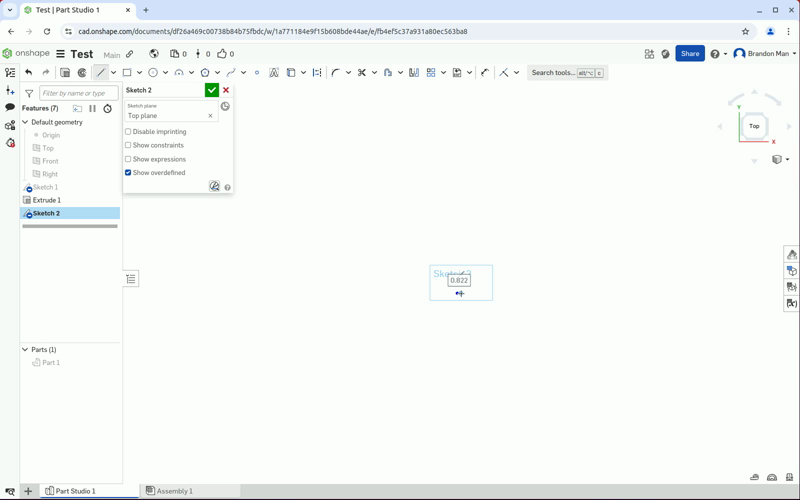
key_up(shift)
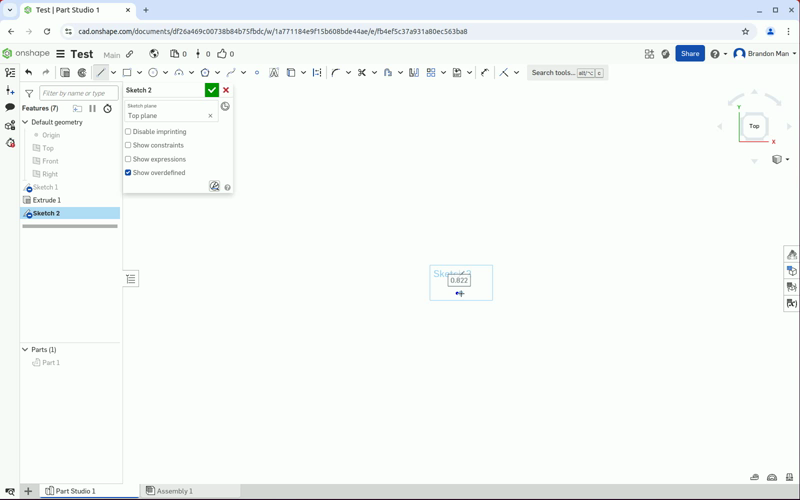
key_down(shift)
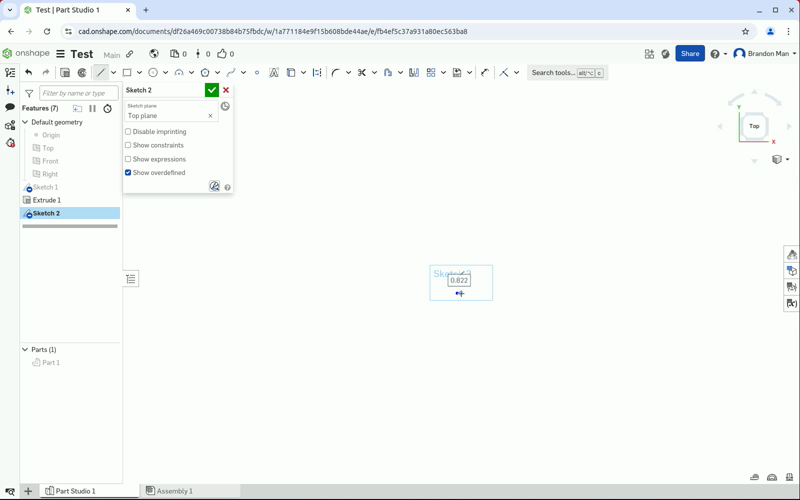
mouse_move(491, 293)
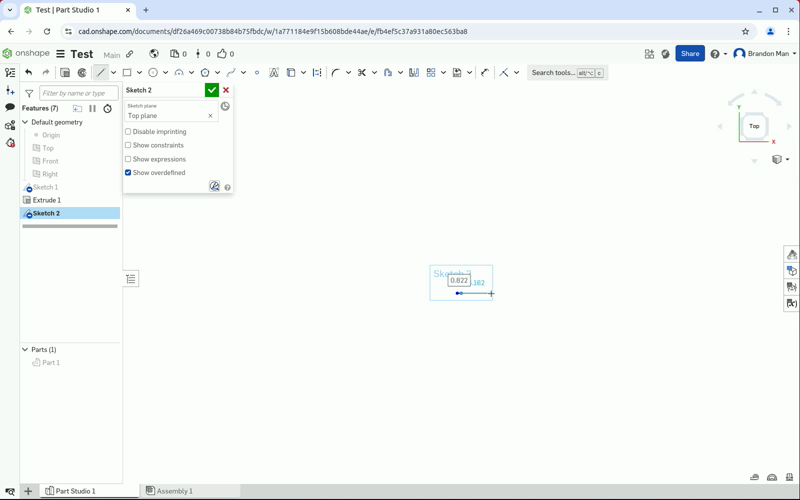
mouse_move(461, 274)
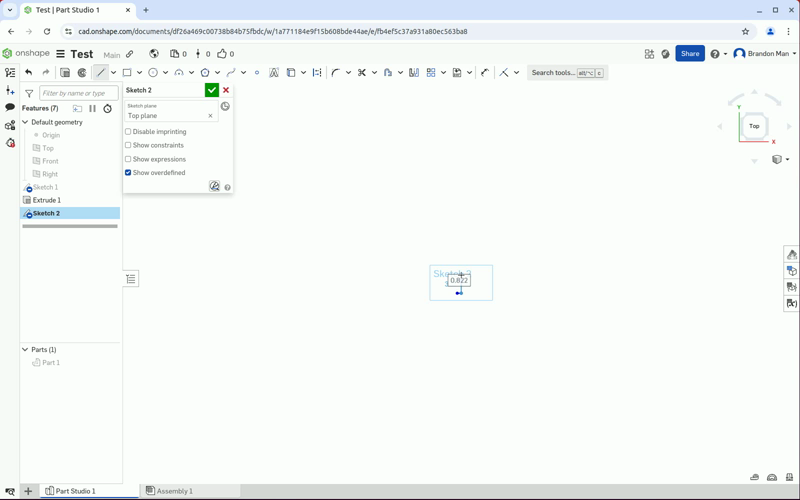
click(461, 274)
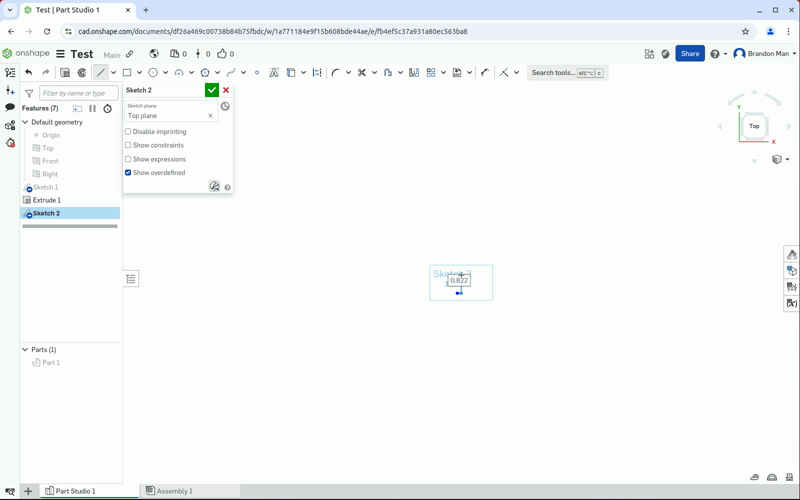
key_up(shift)
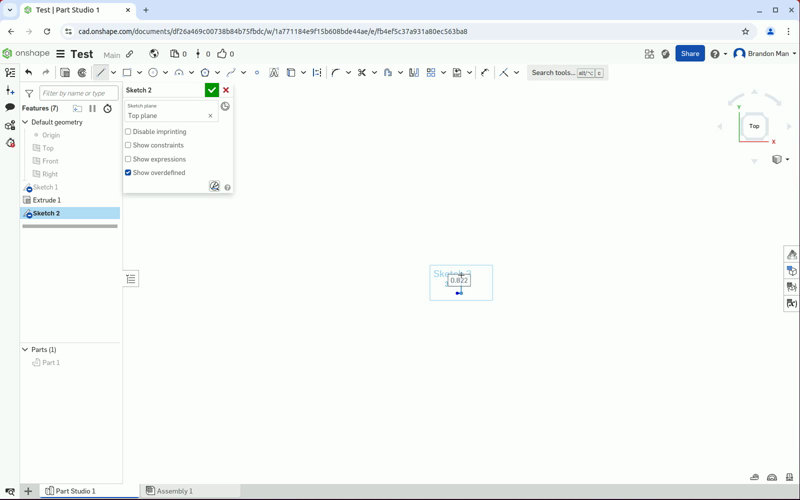
key(esc)
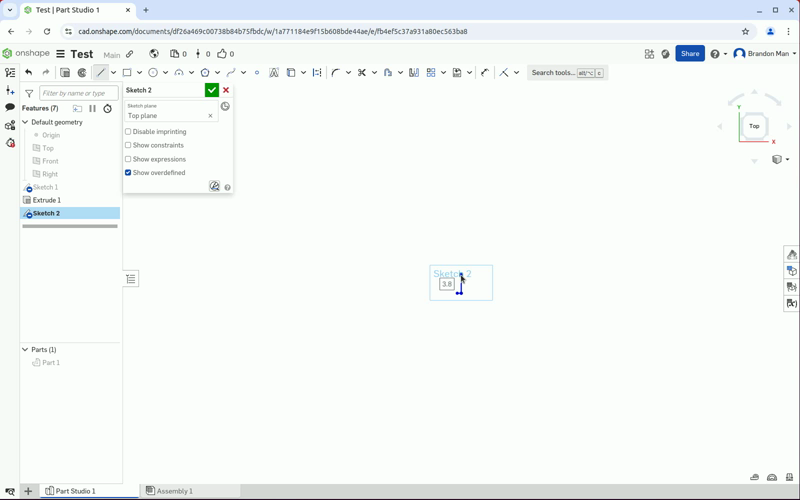
key(a)
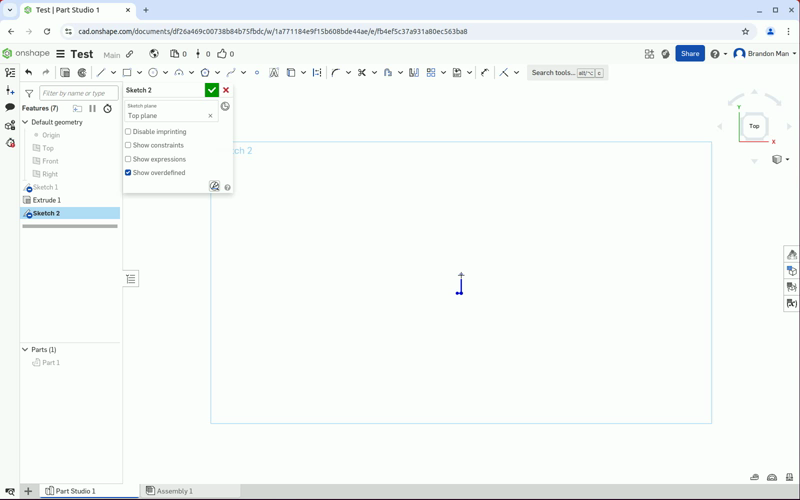
mouse_move(461, 274)
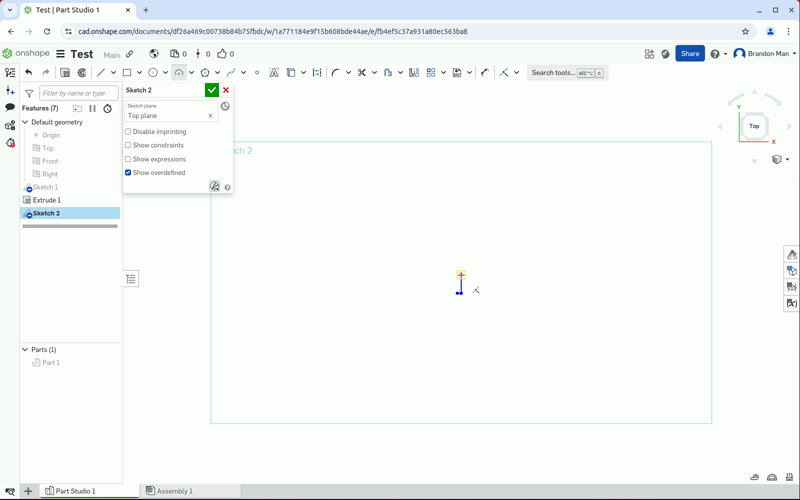
click(461, 274)
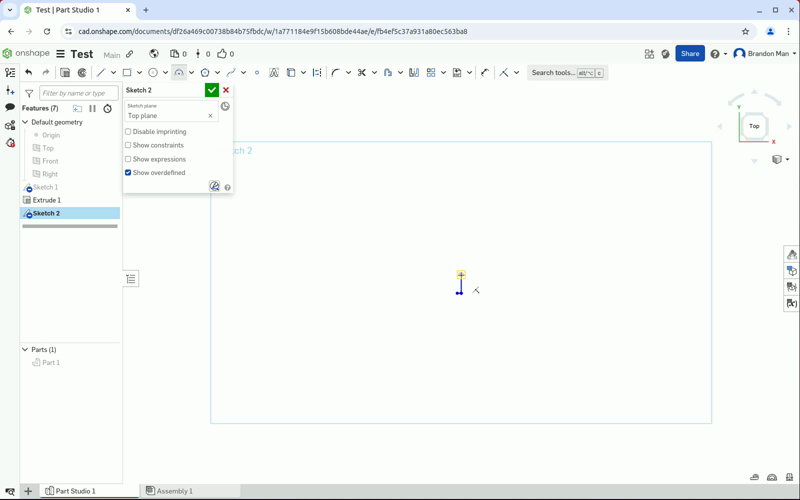
mouse_move(457, 293)
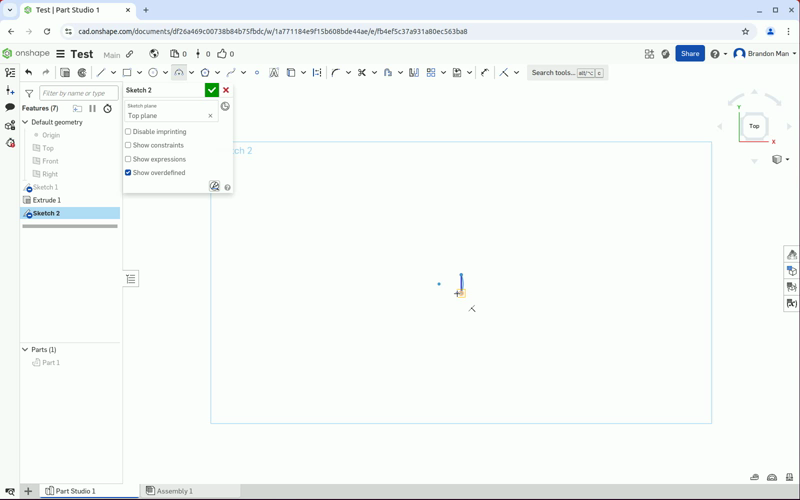
scroll(6)
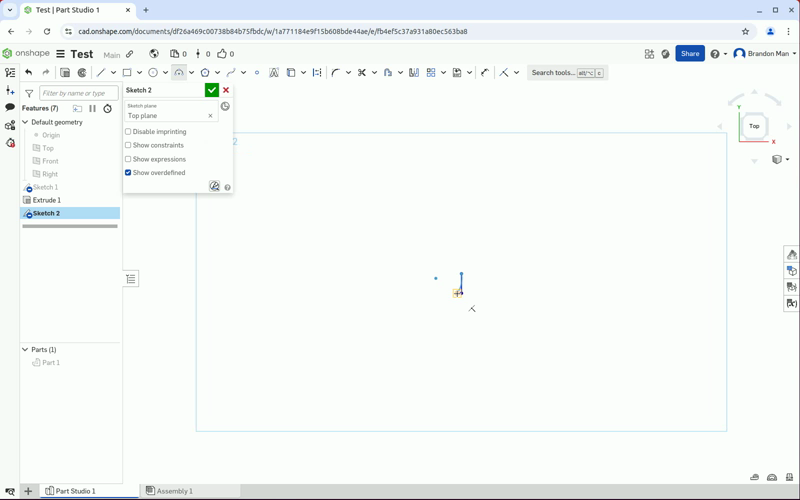
scroll(6)
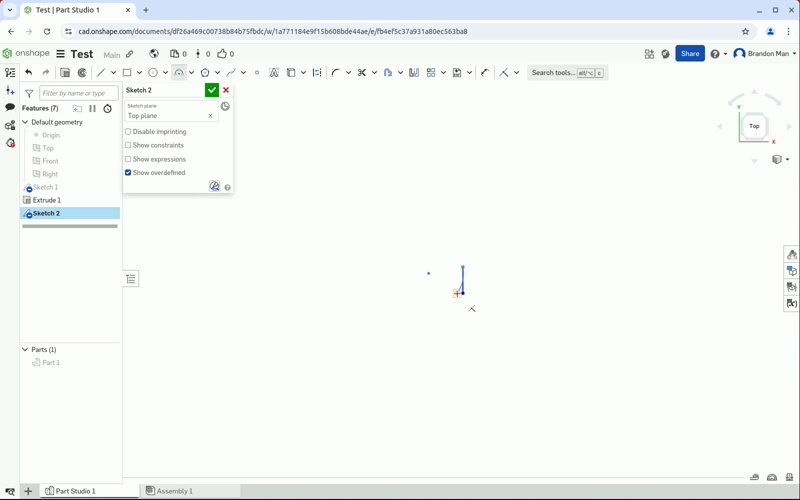
scroll(6)
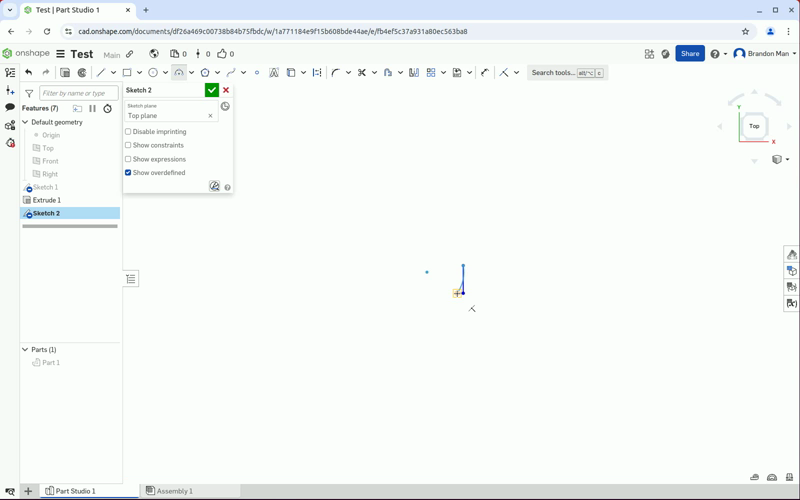
scroll(6)
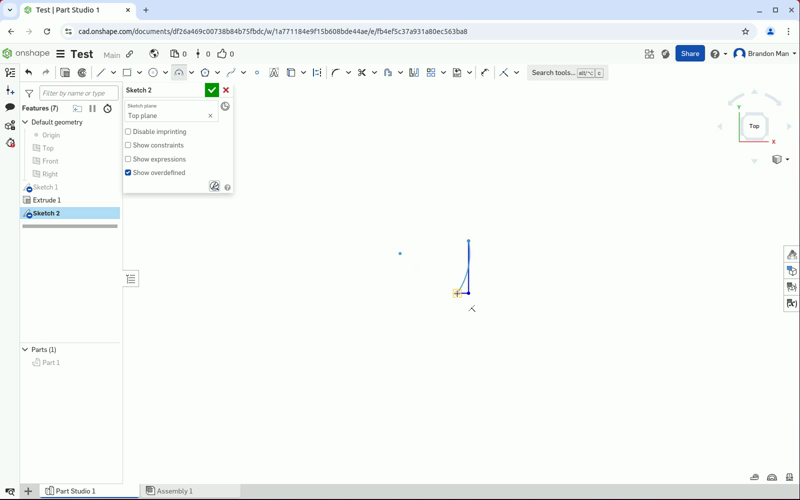
scroll(6)
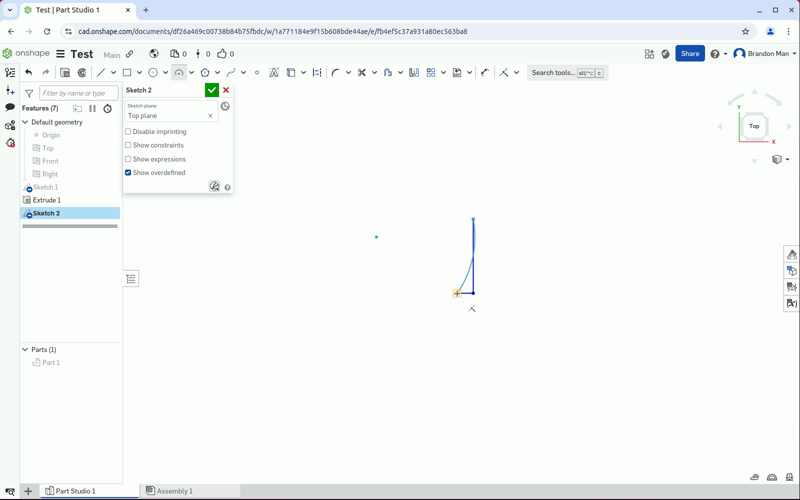
scroll(6)
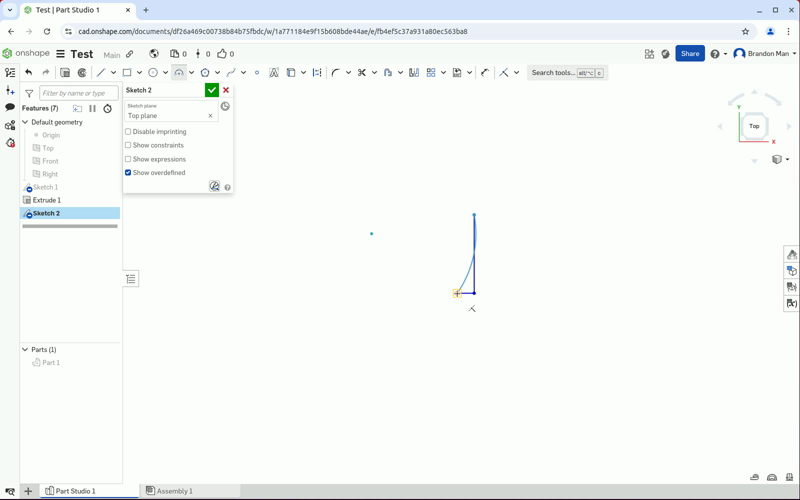
scroll(6)
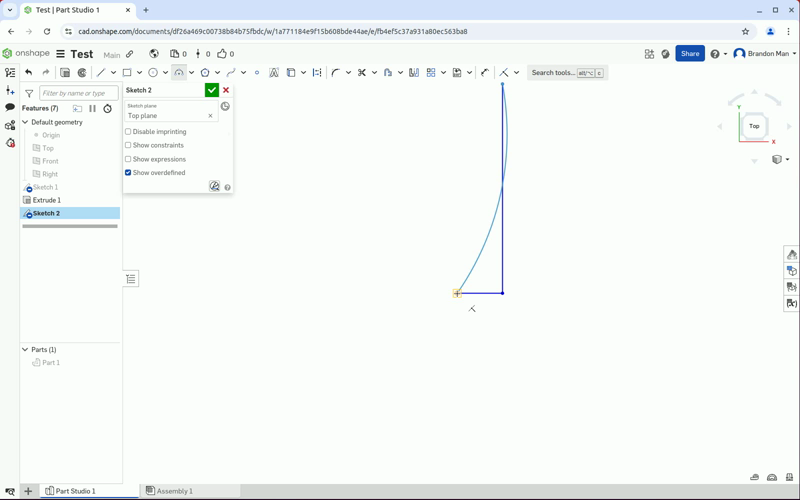
click(457, 293)
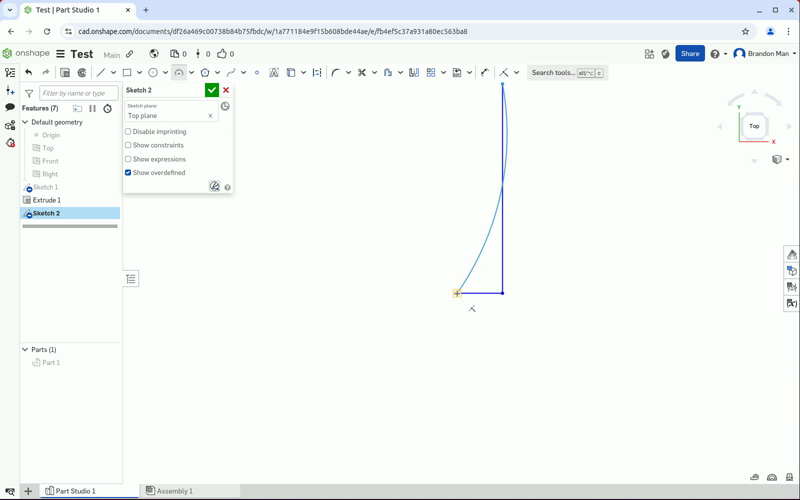
scroll(-6)
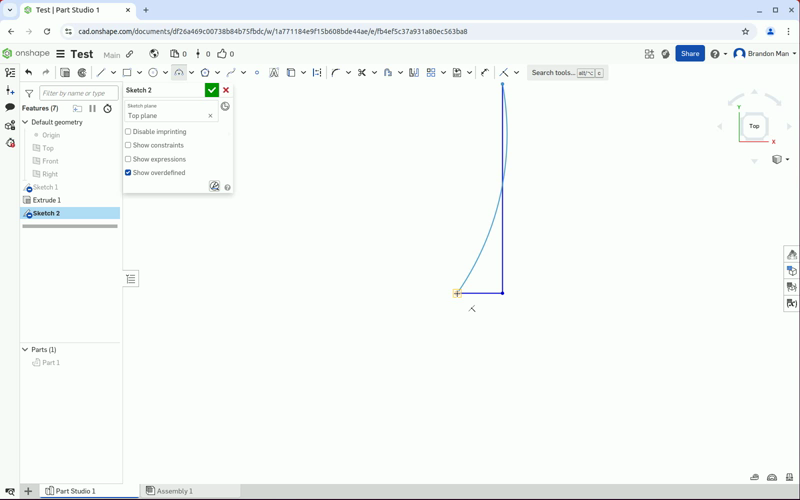
scroll(-6)
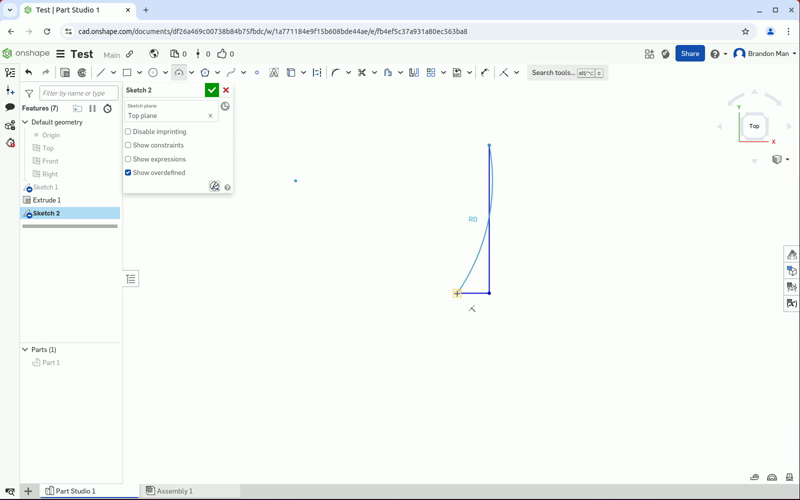
scroll(-6)
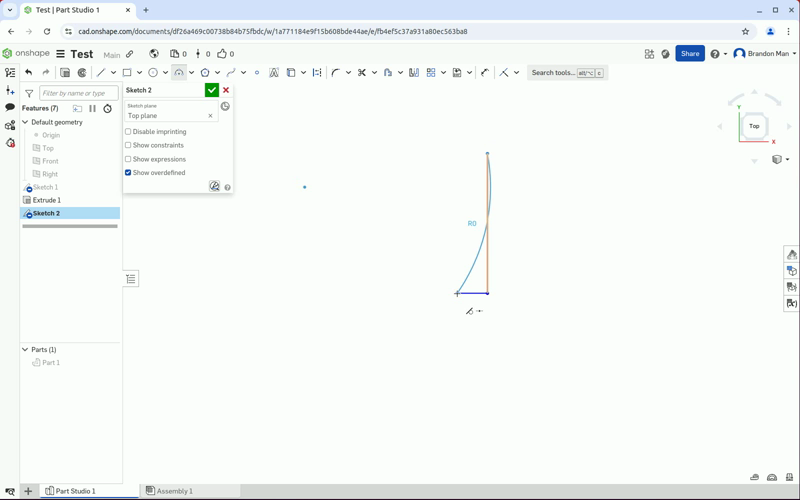
scroll(-6)
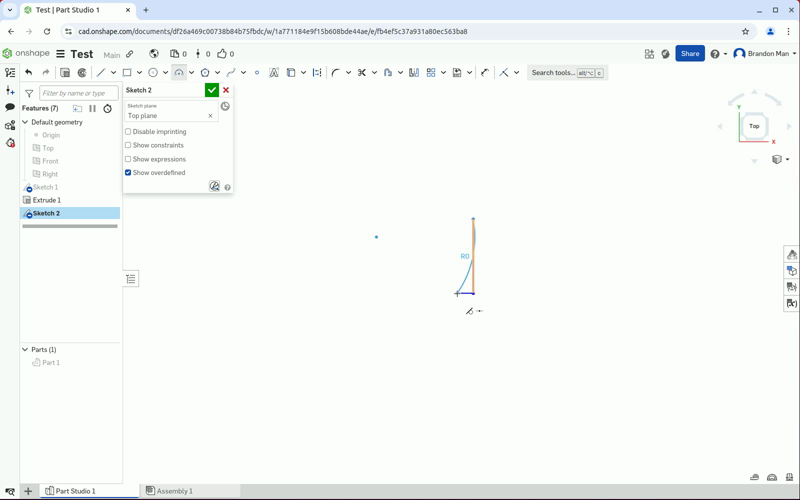
scroll(-6)
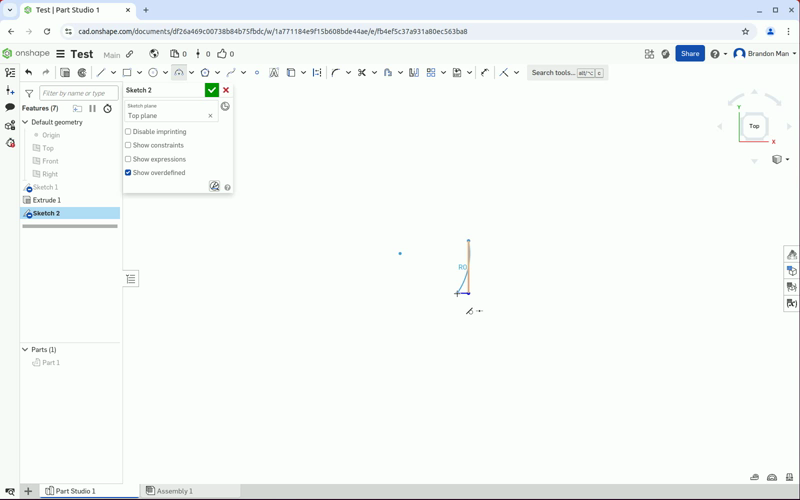
scroll(-6)
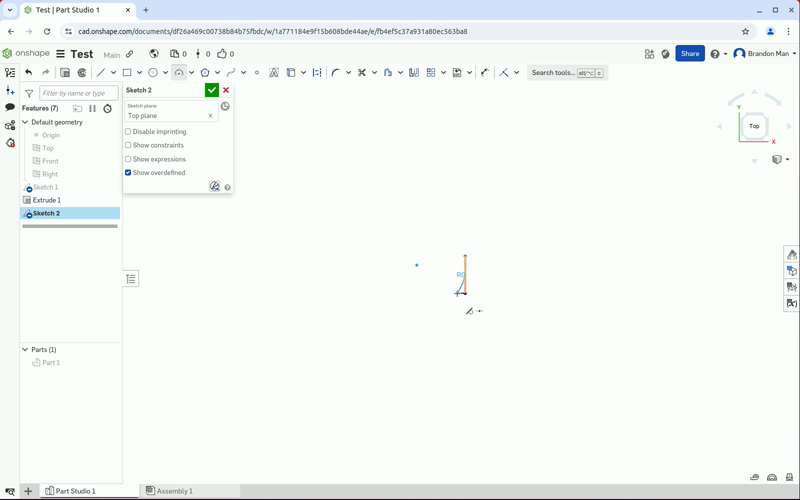
scroll(-6)
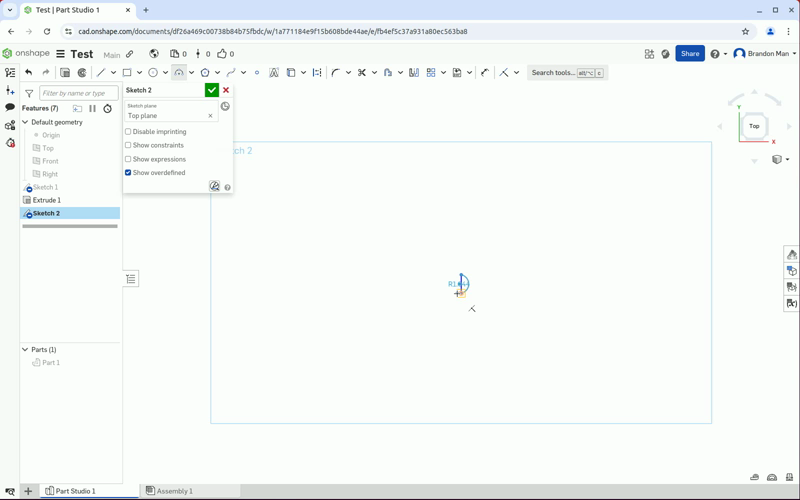
key_down(shift)
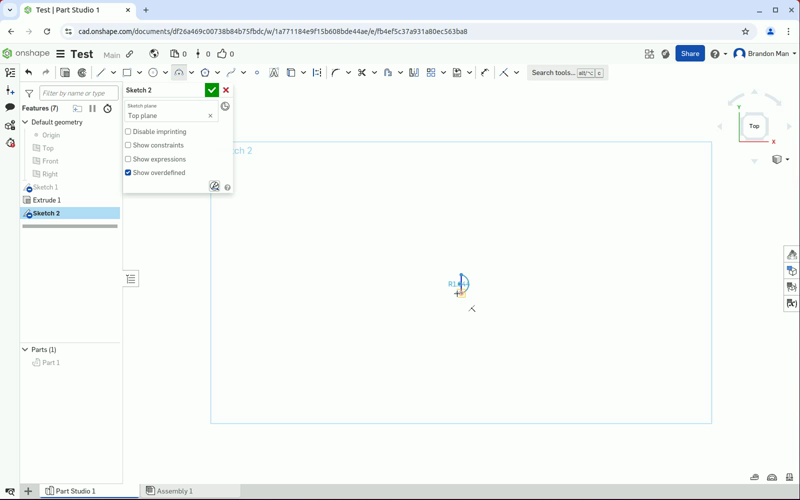
mouse_move(460, 284)
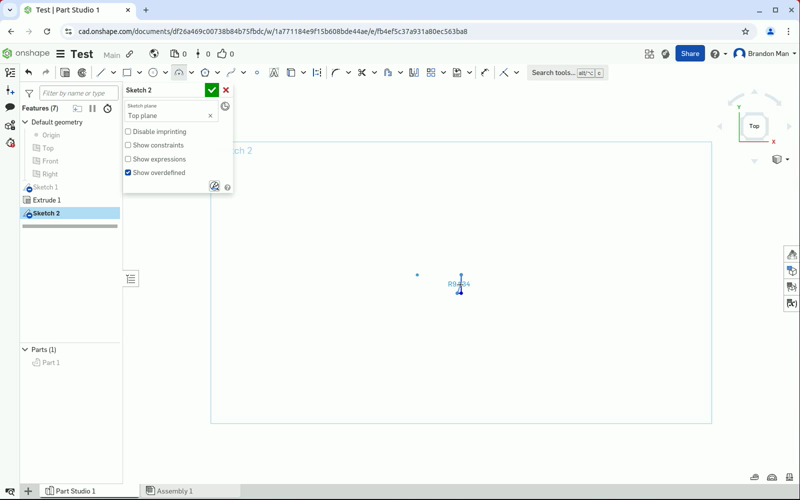
click(460, 284)
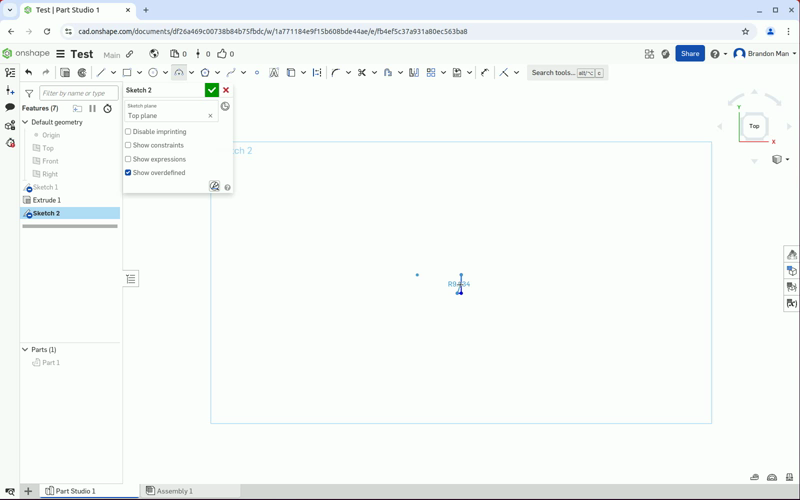
key_up(shift)
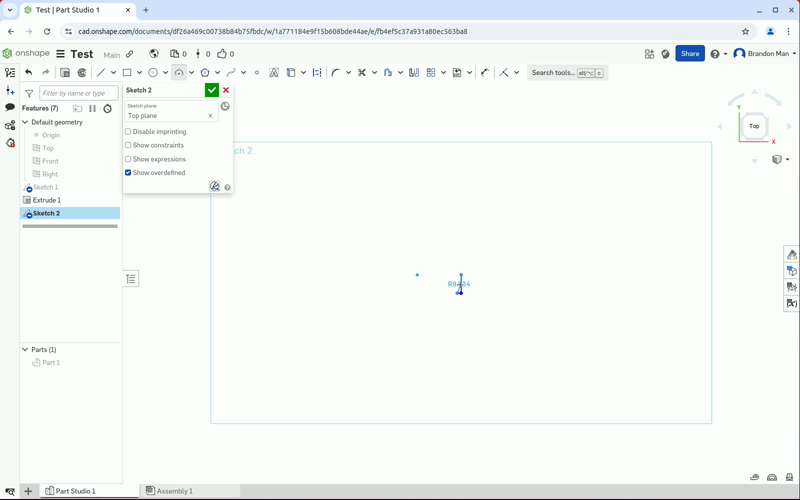
key(esc)
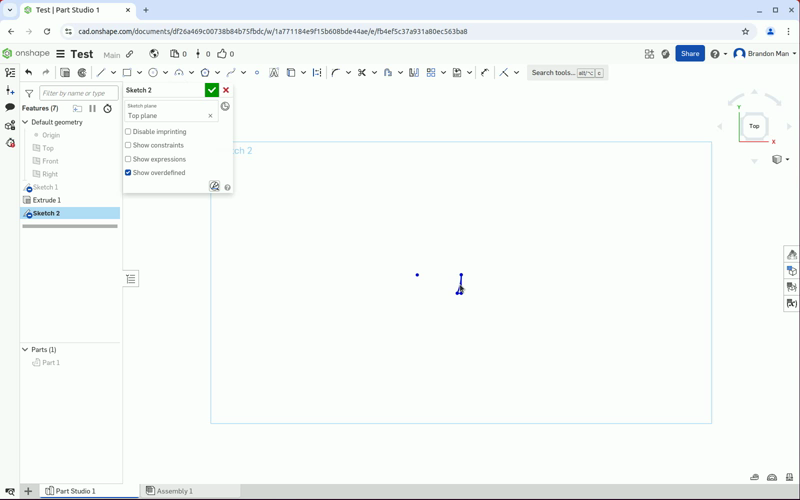
mouse_move(459, 288)
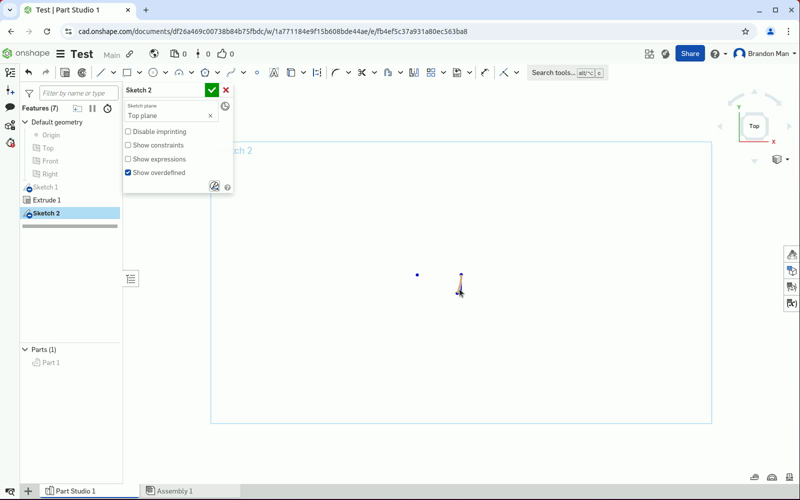
scroll(6)
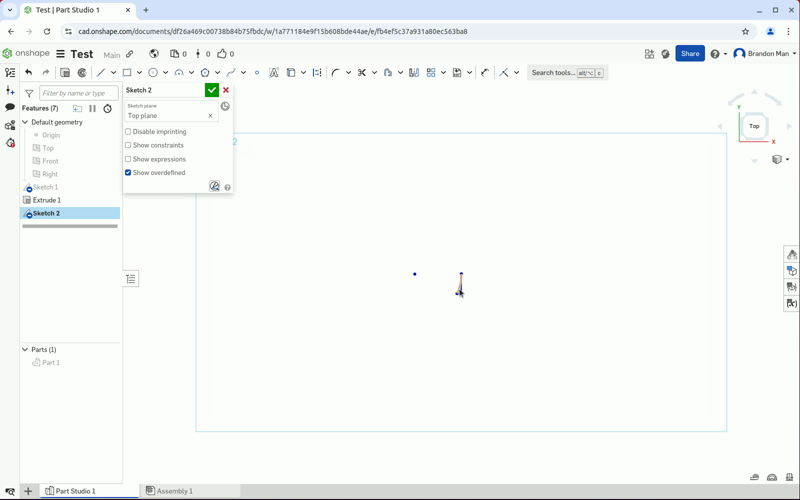
scroll(6)
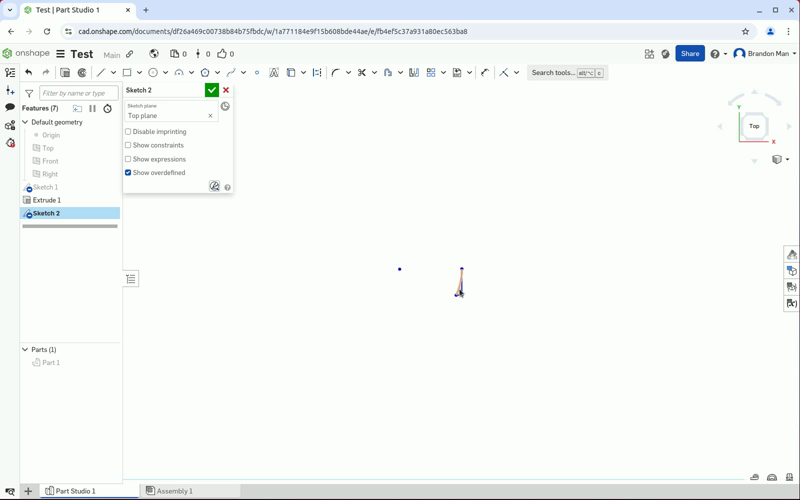
scroll(6)
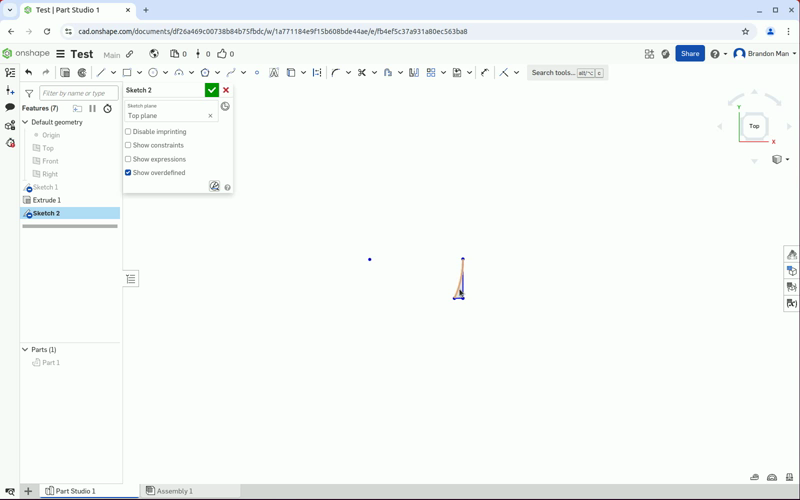
scroll(6)
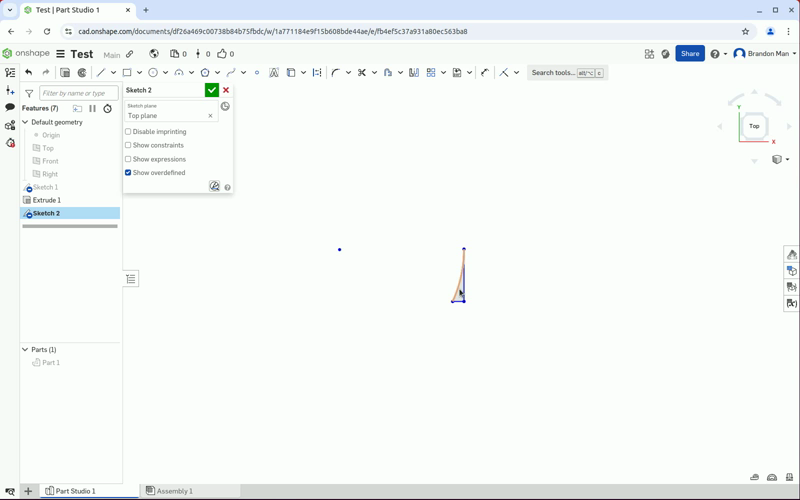
scroll(6)
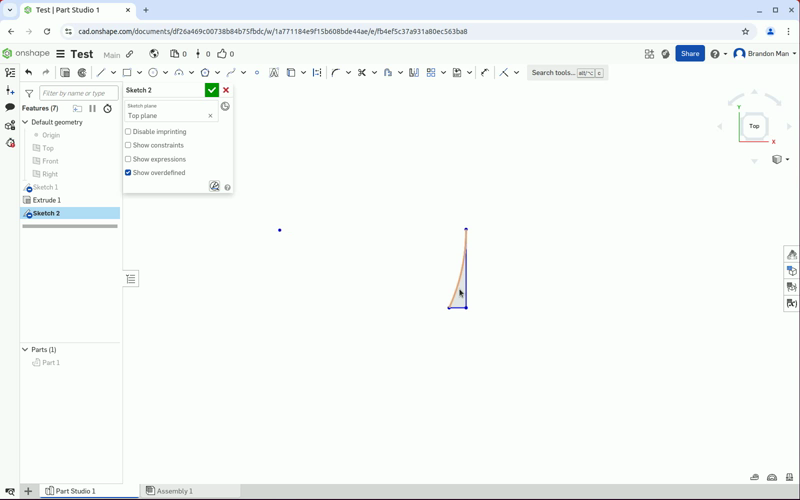
scroll(6)
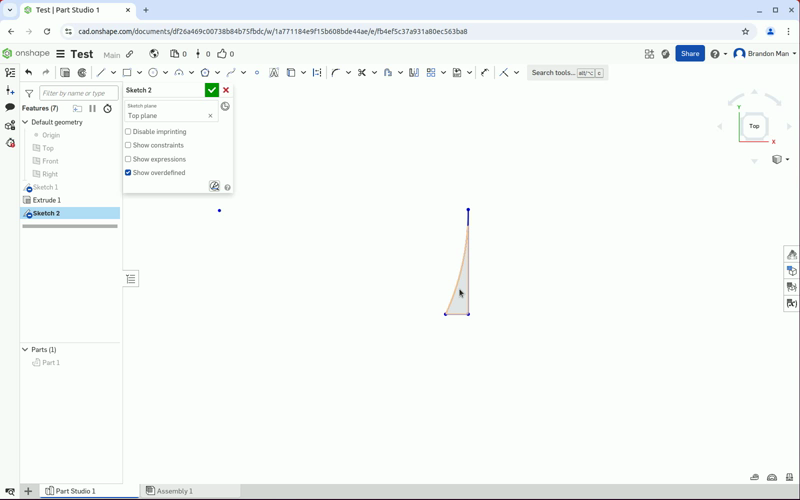
scroll(6)
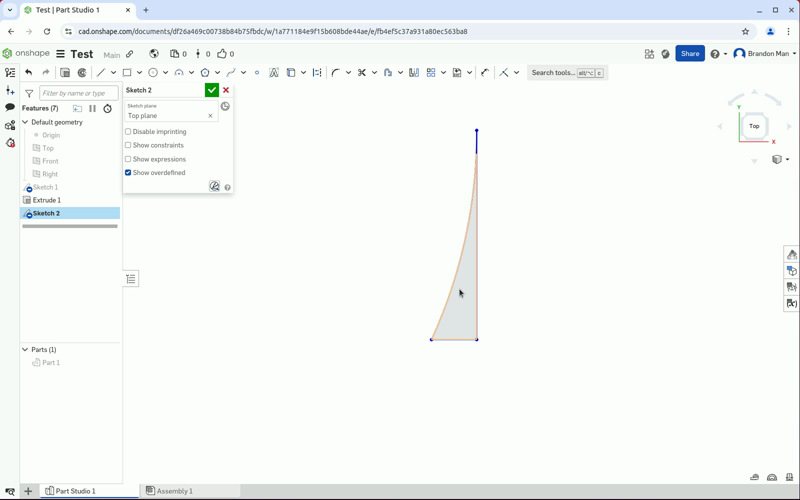
click(459, 288)
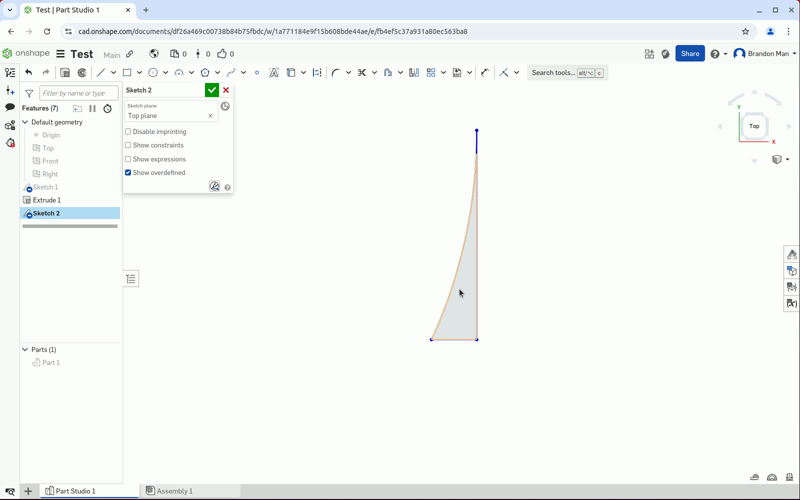
scroll(-6)
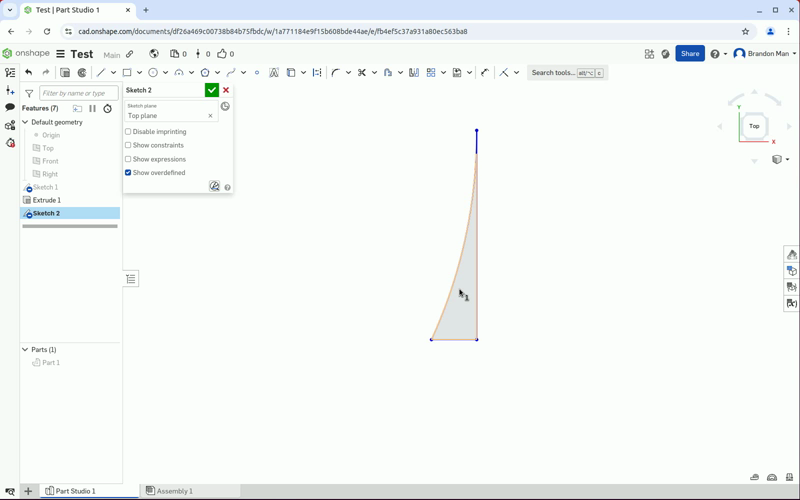
scroll(-6)
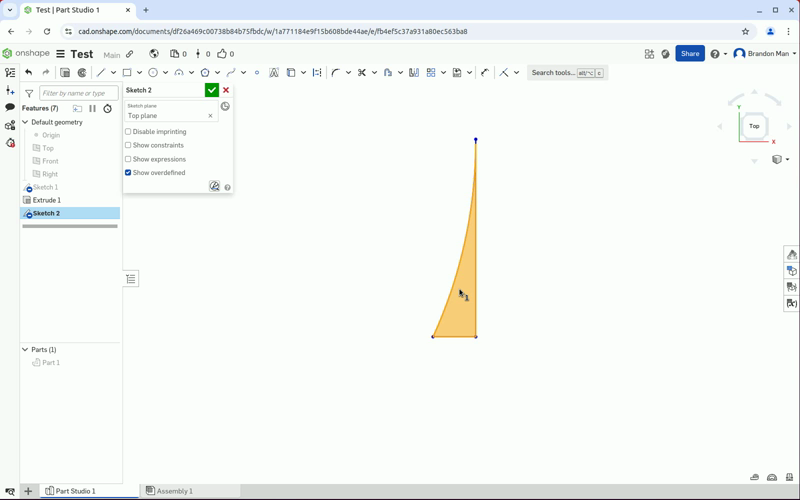
scroll(-6)
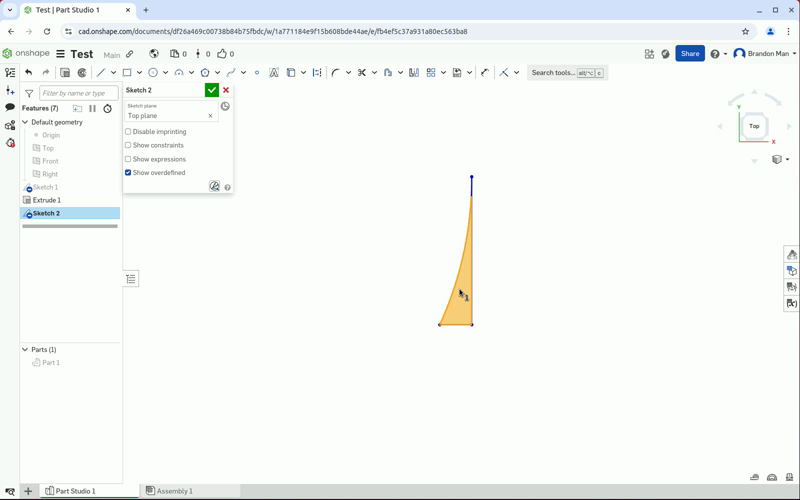
scroll(-6)
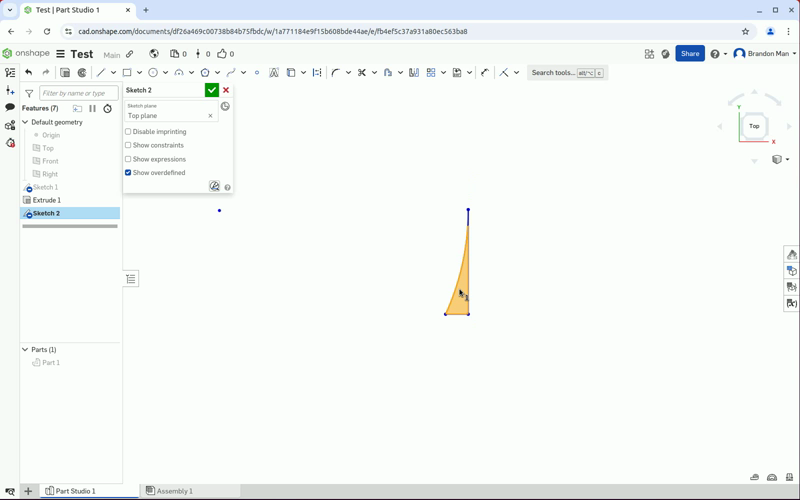
scroll(-6)
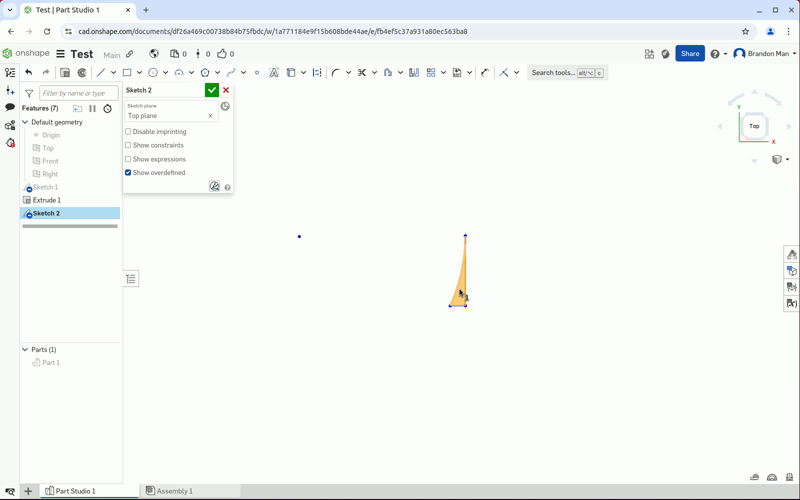
scroll(-6)
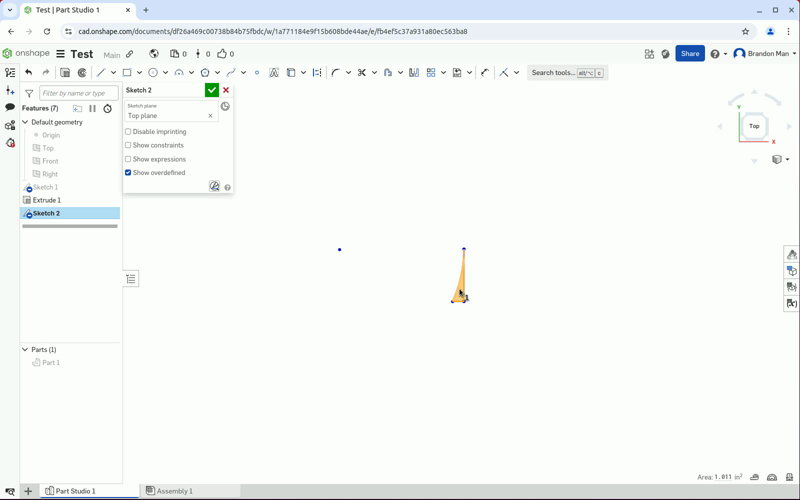
scroll(-6)
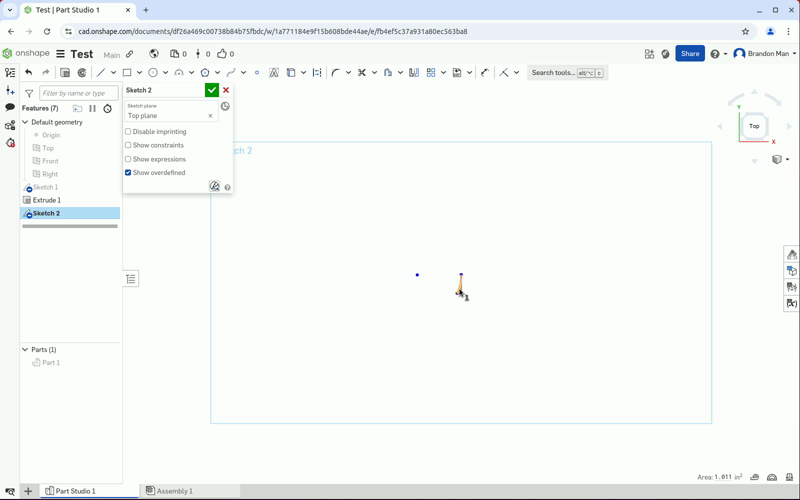
mouse_move(73, 352)
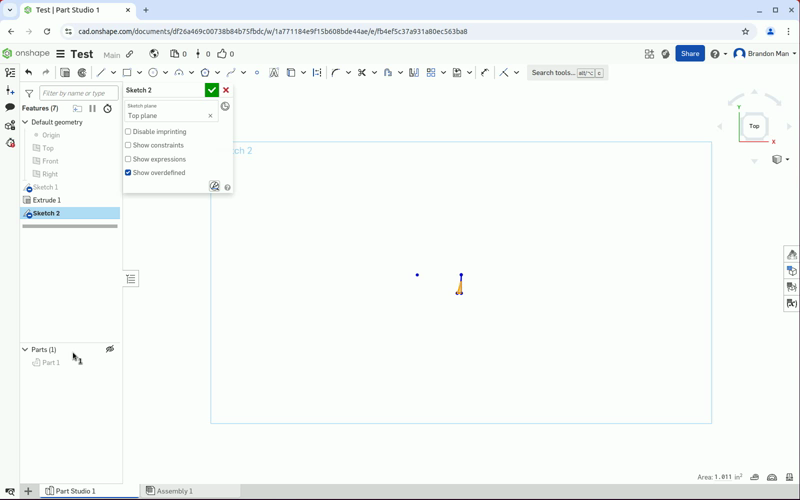
key(shift+y)
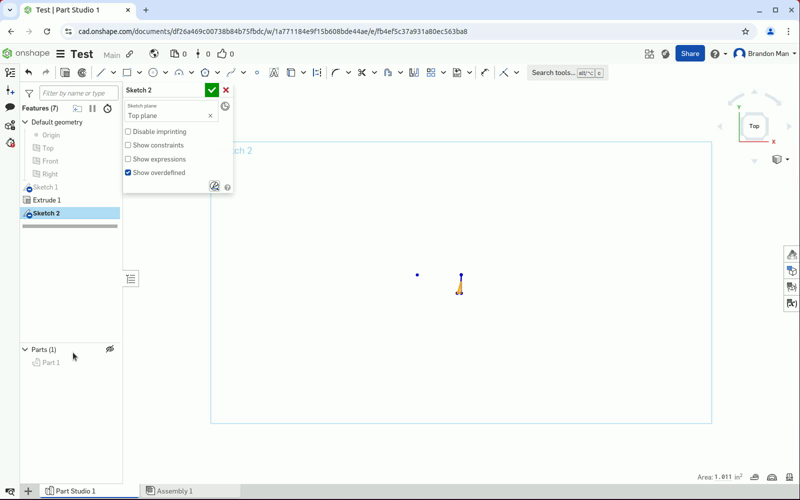
key(shift+e)
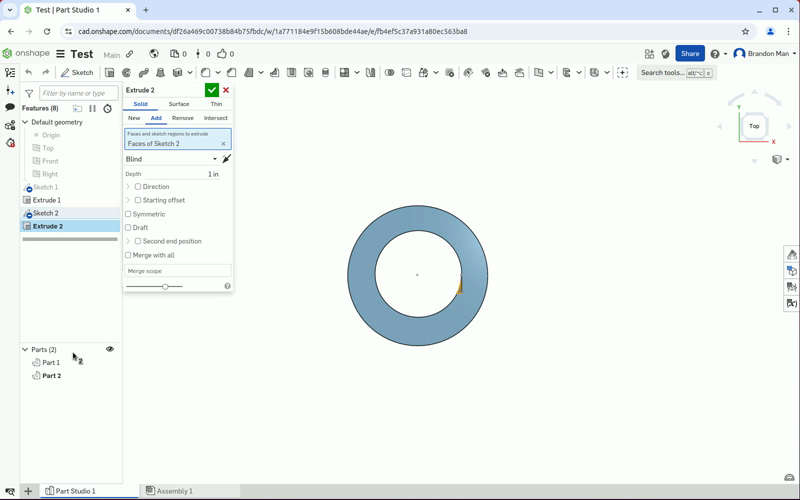
mouse_move(143, 106)
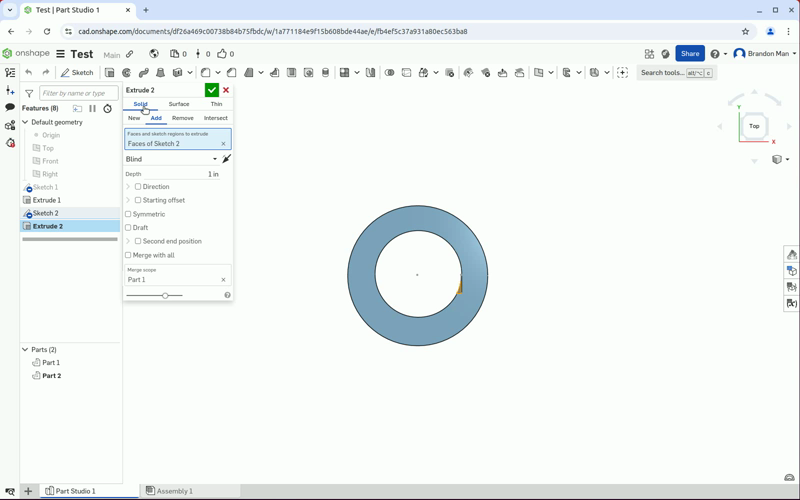
click(143, 106)
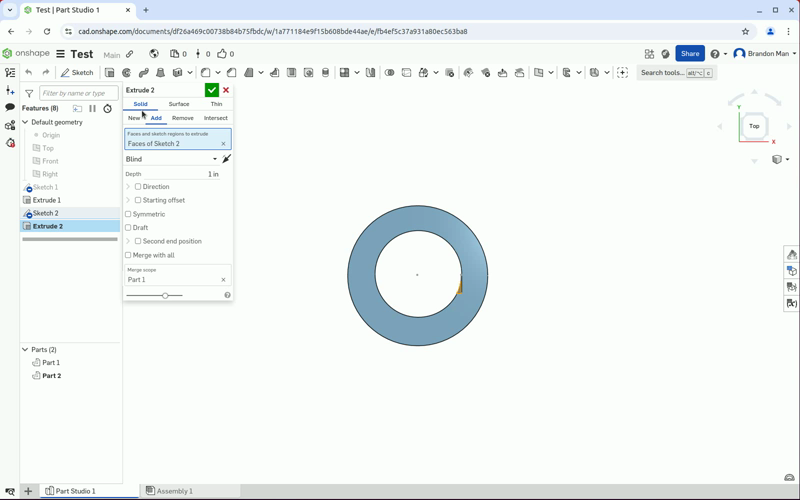
mouse_move(137, 120)
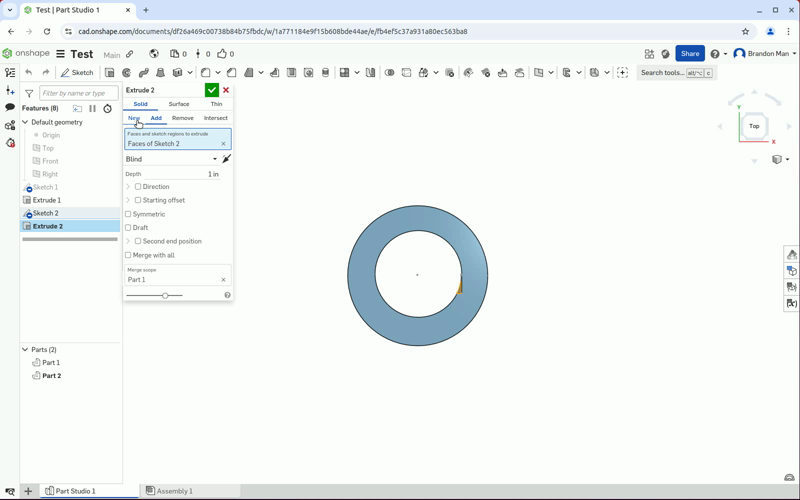
click(137, 120)
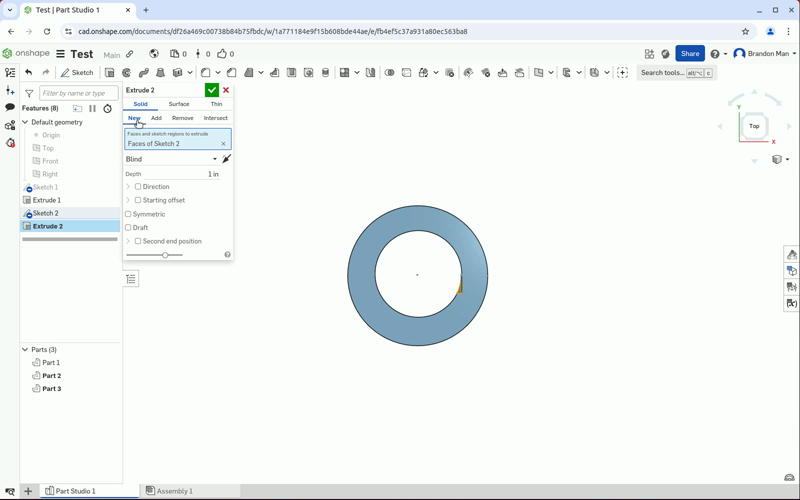
key(tab, 4)
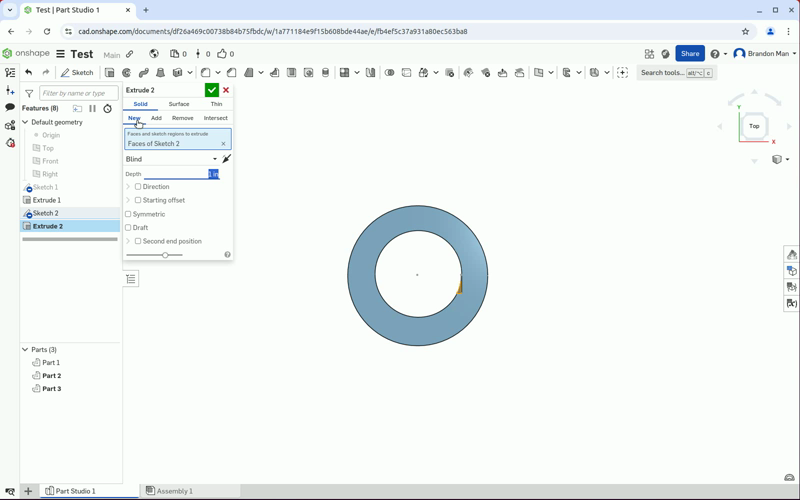
text(0.481)
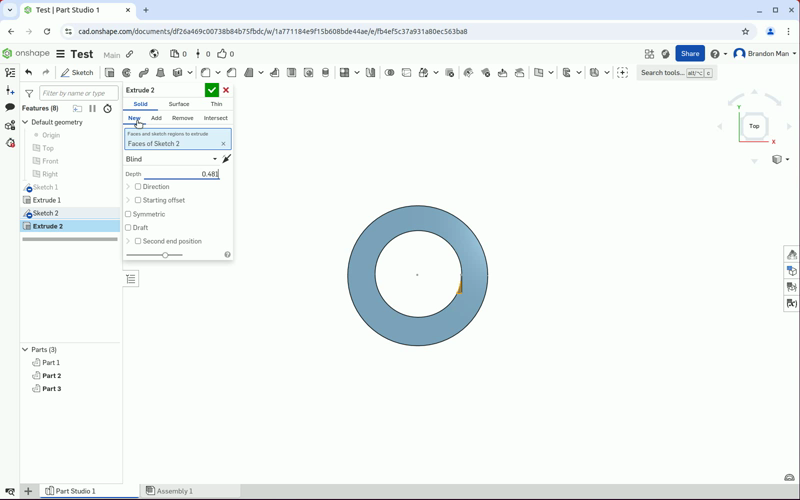
key(enter)
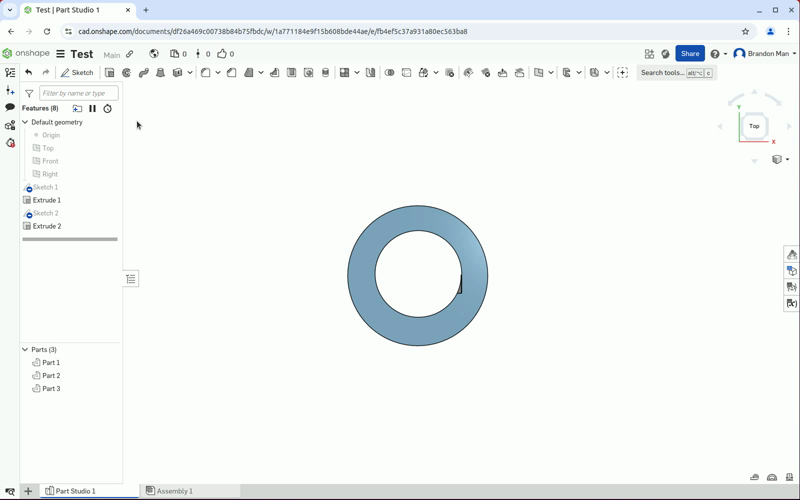
key(shift+h)
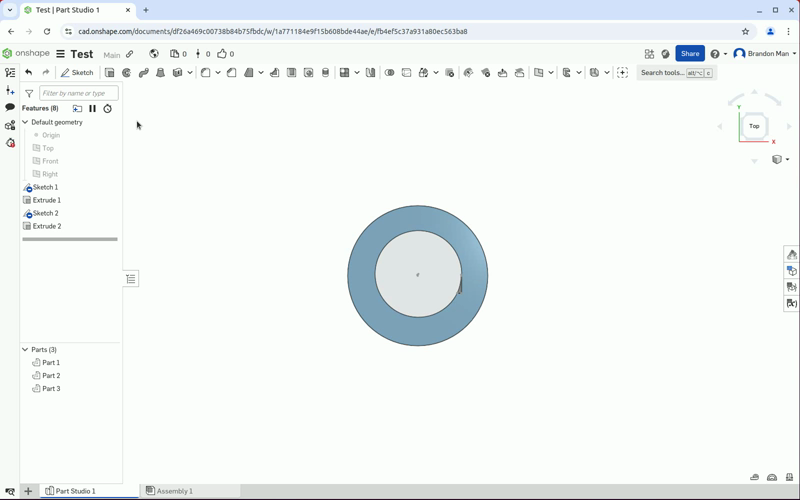
key(shift+h)
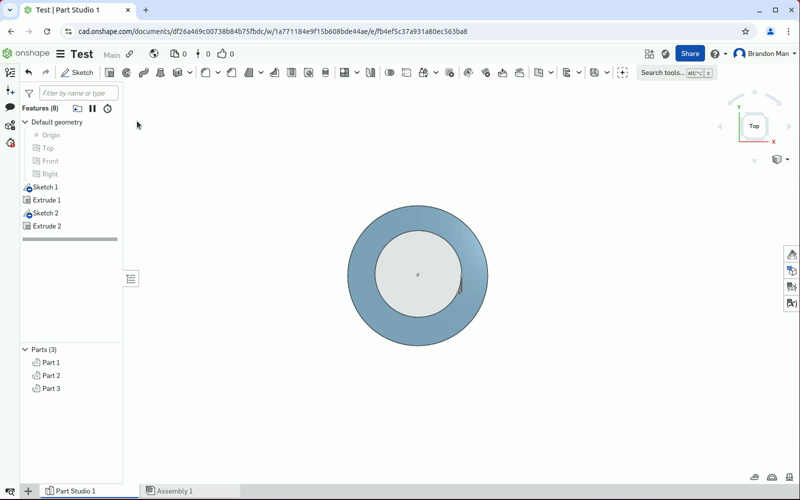
key(shift+7)
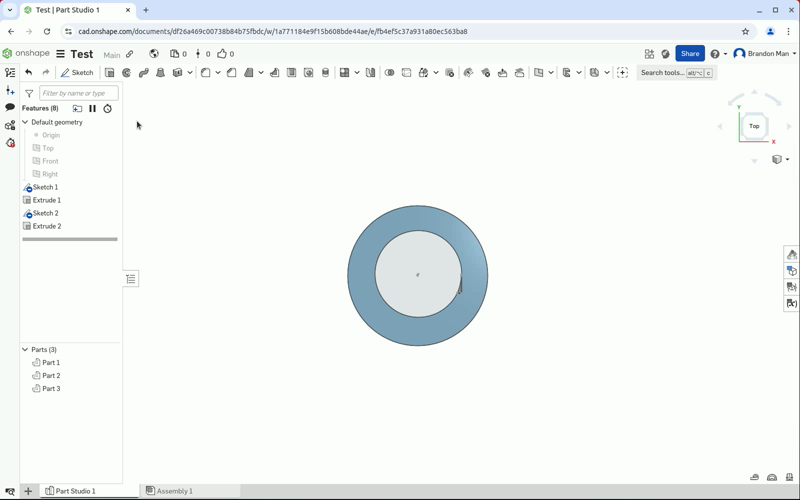
key(up, 3)
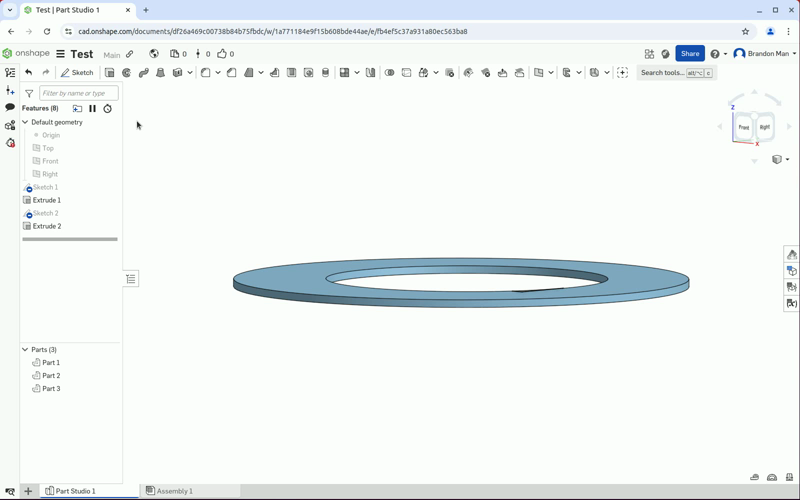
key(left, 3)
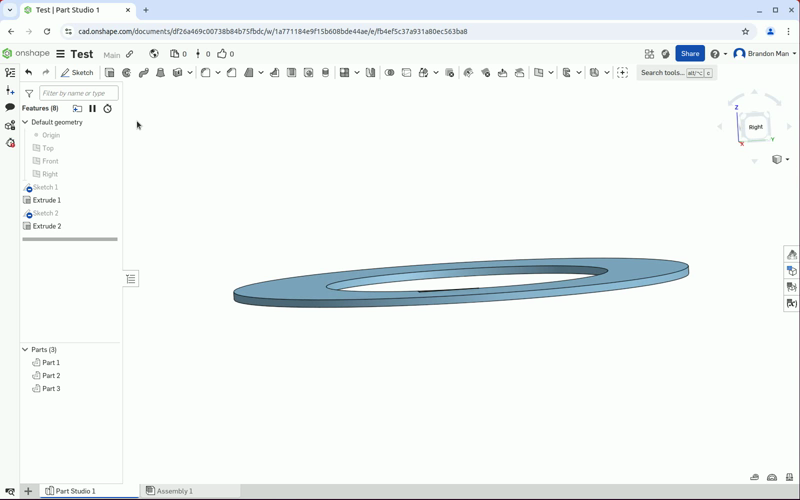
key(right, 3)
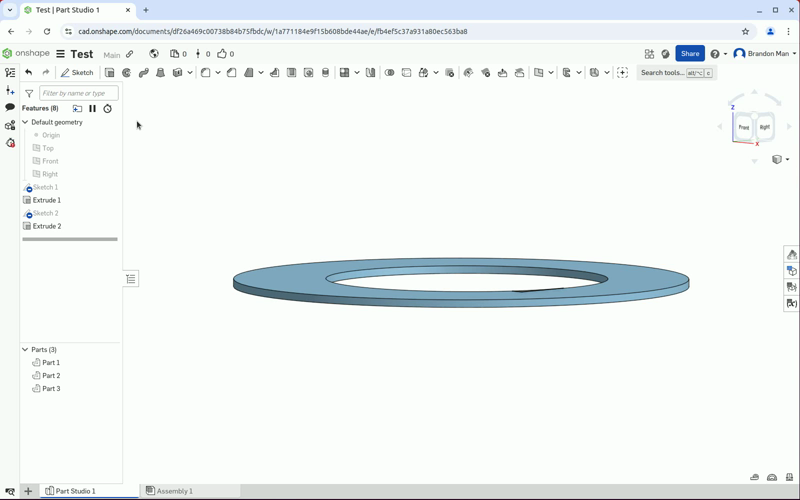
key(down, 3)
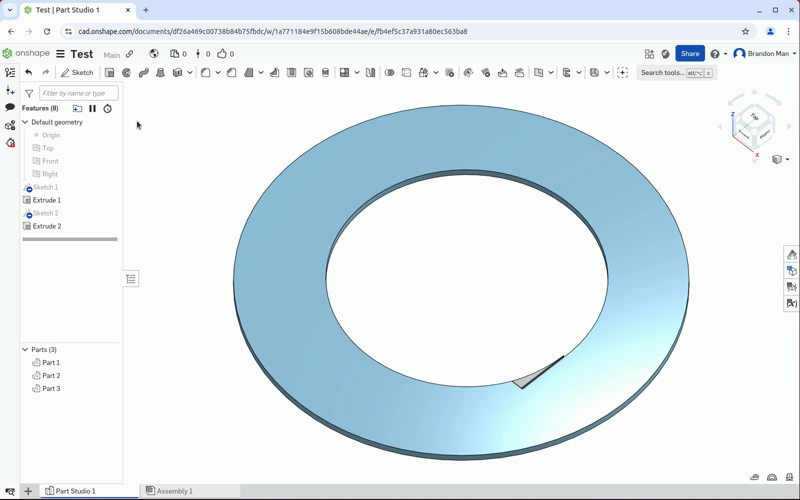
mouse_move(73, 189)
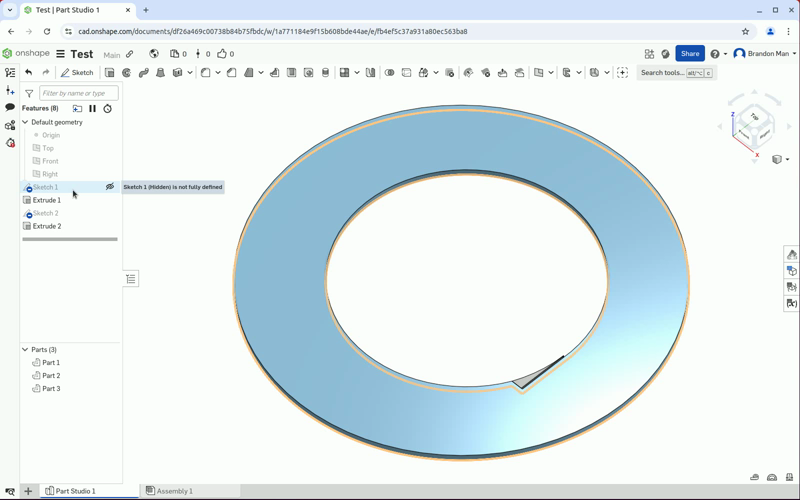
click(73, 189)